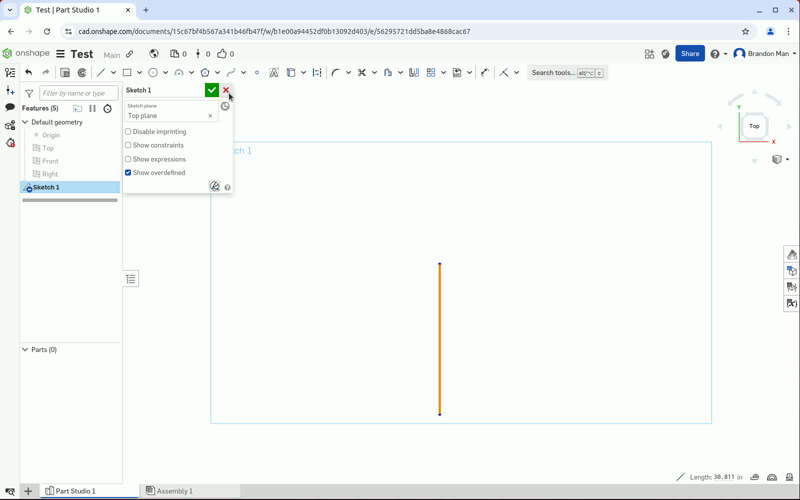
key(shift+h)
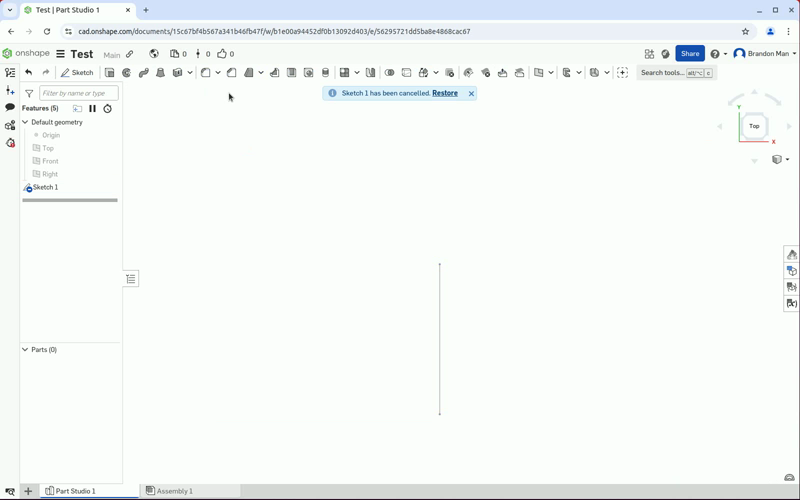
key(shift+s)
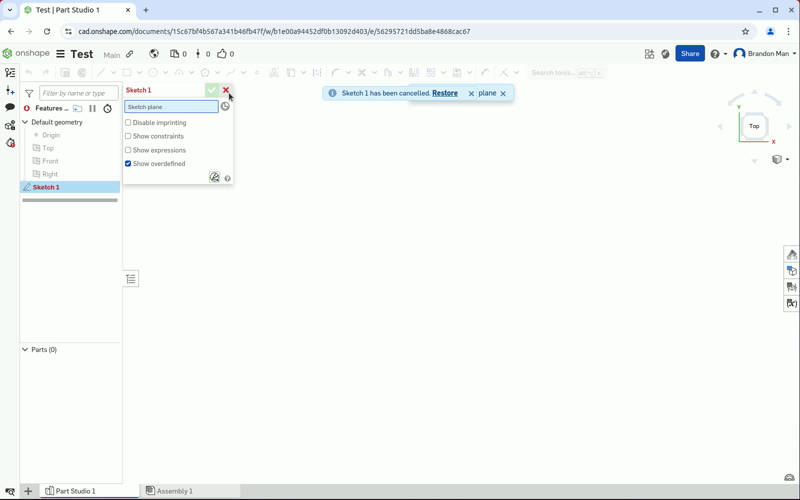
mouse_move(73, 150)
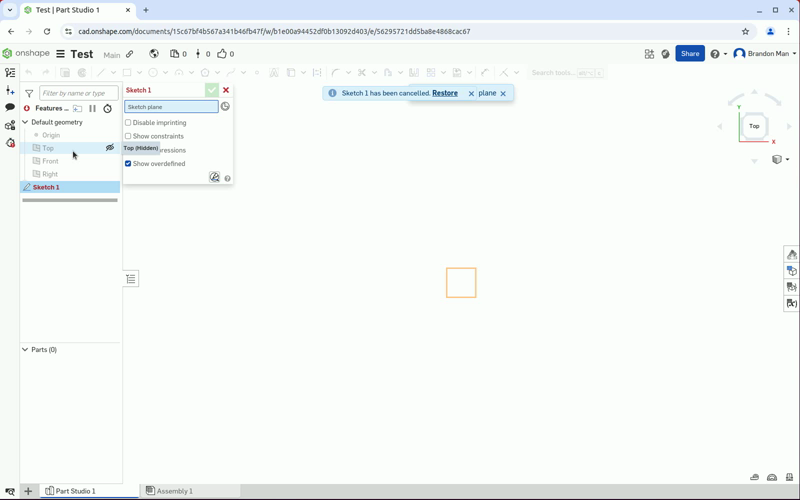
click(73, 150)
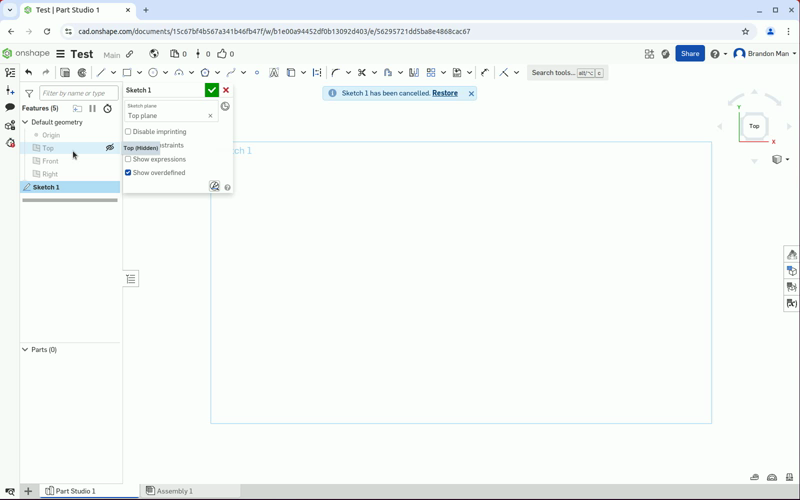
mouse_move(73, 352)
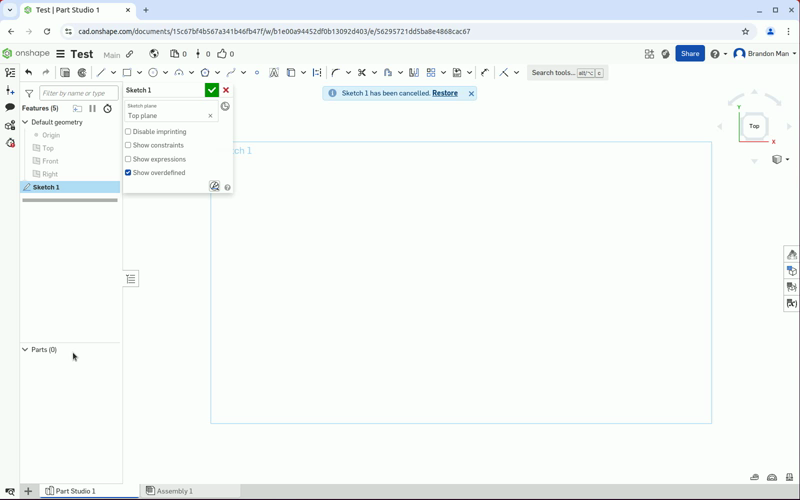
key(y)
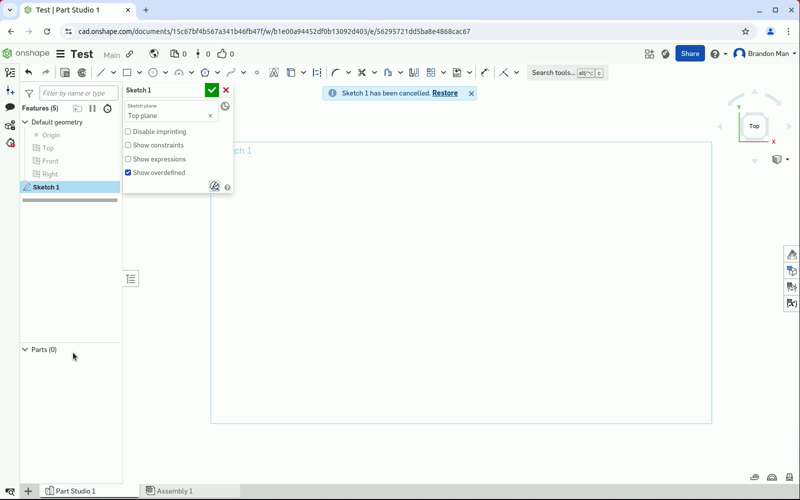
key(l)
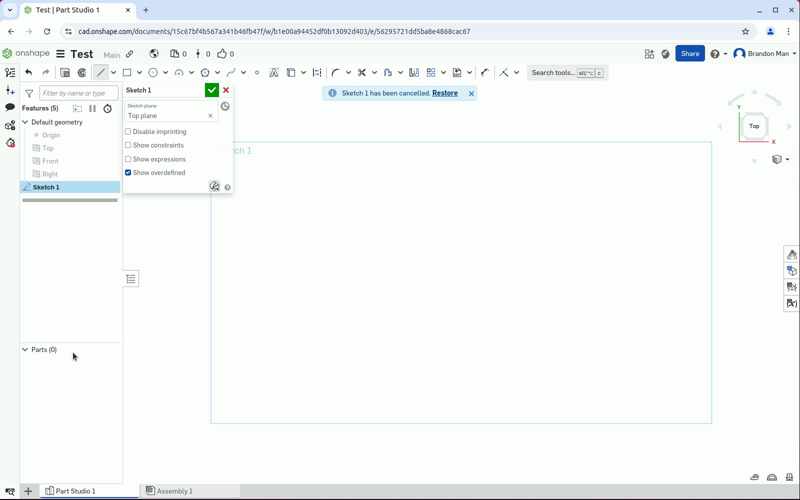
key_down(shift)
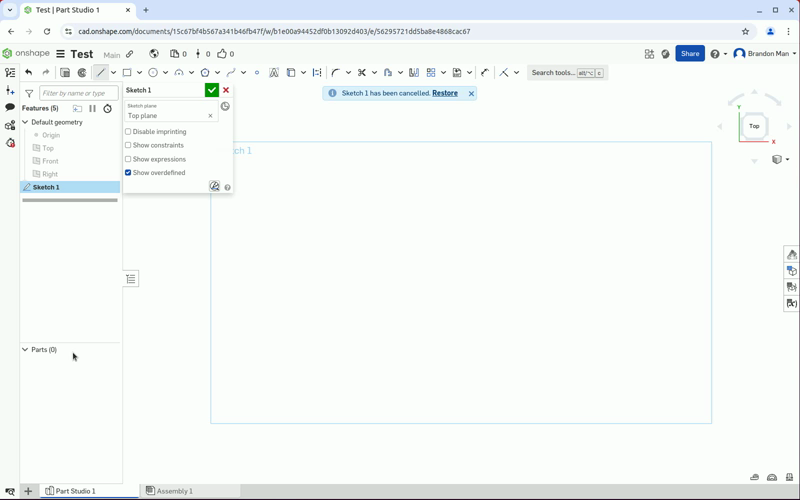
mouse_move(468, 218)
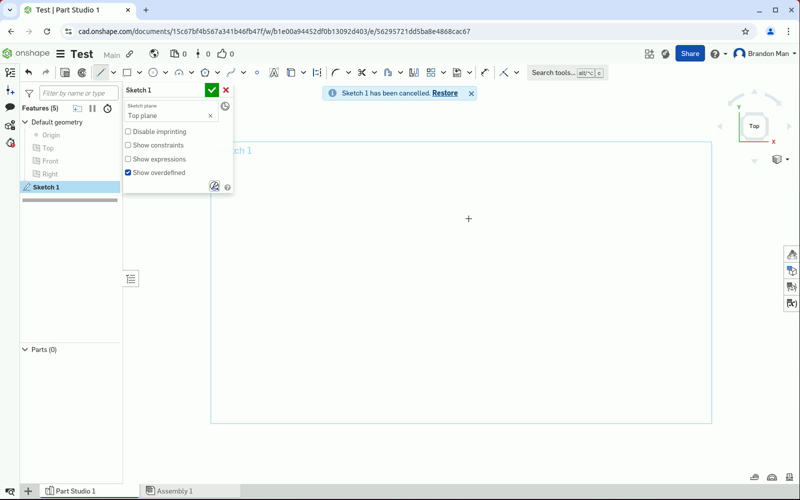
click(468, 218)
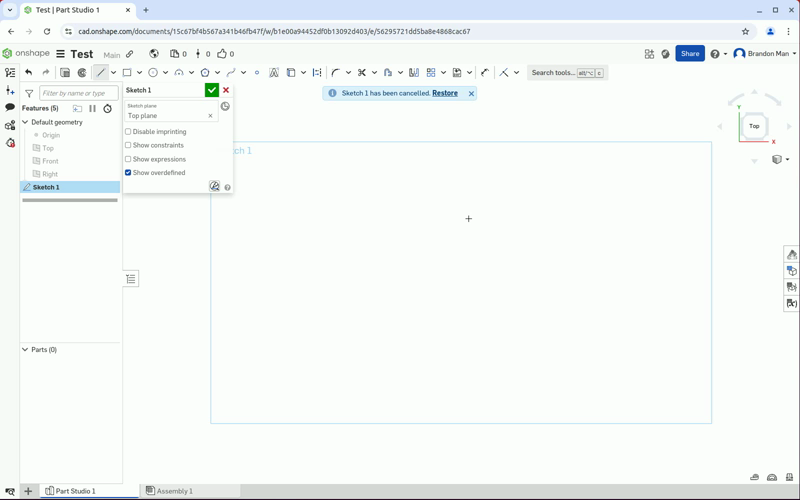
key_up(shift)
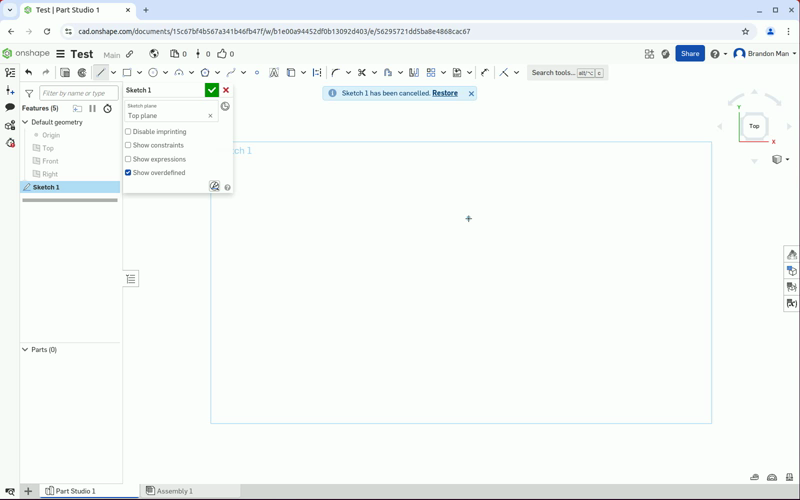
key_down(shift)
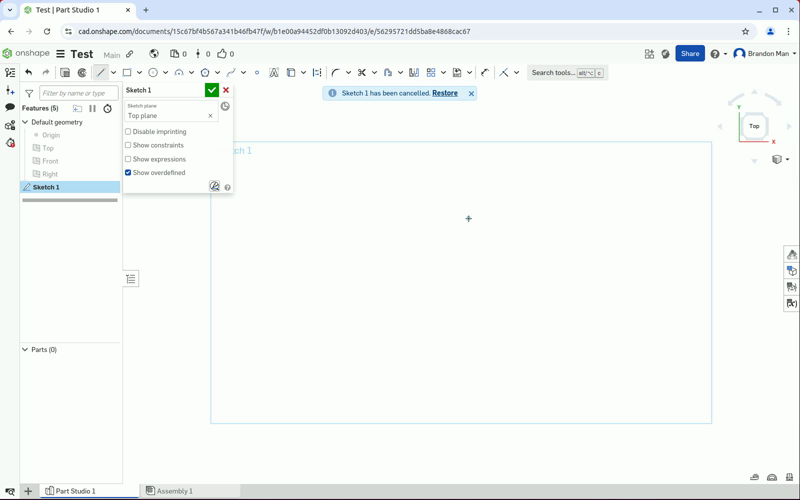
mouse_move(498, 218)
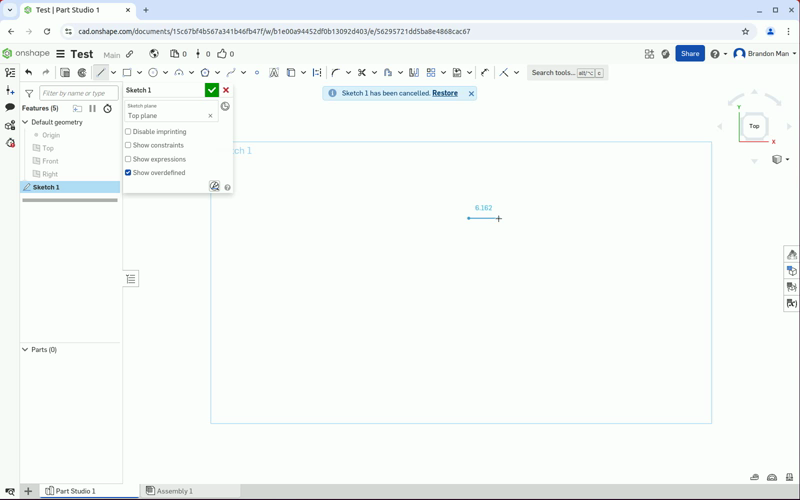
mouse_move(501, 218)
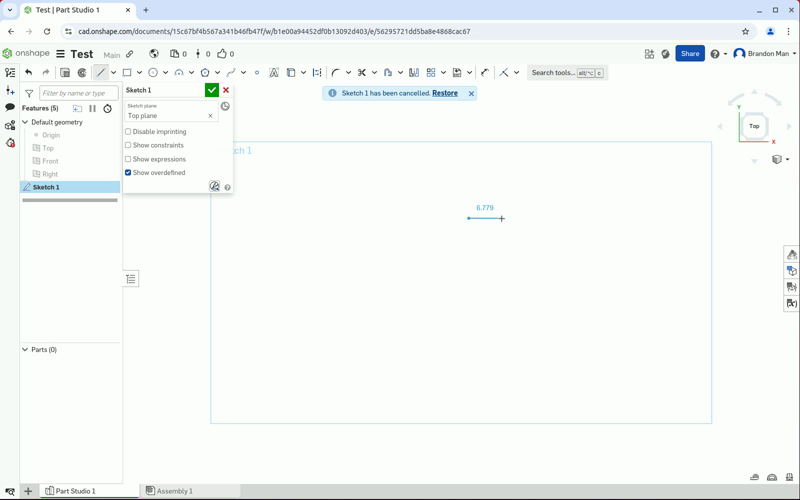
click(501, 218)
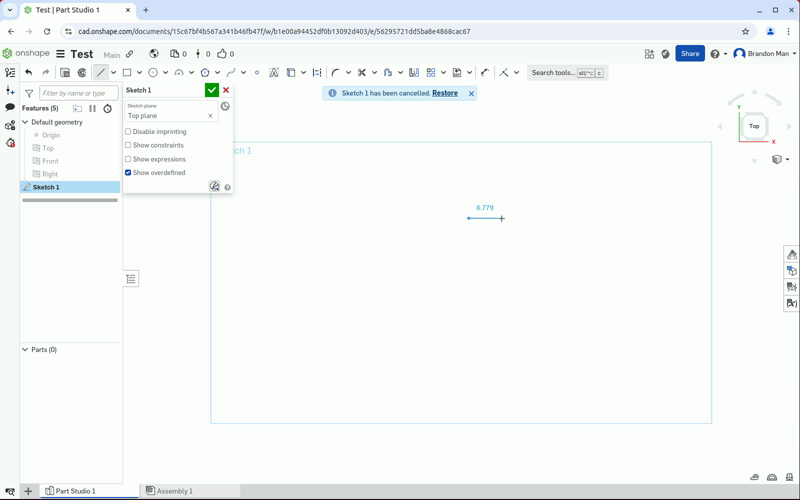
key_up(shift)
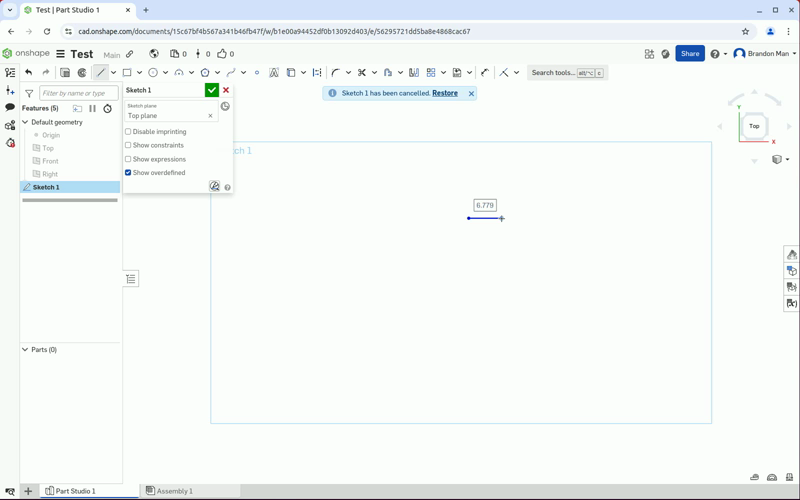
key_down(shift)
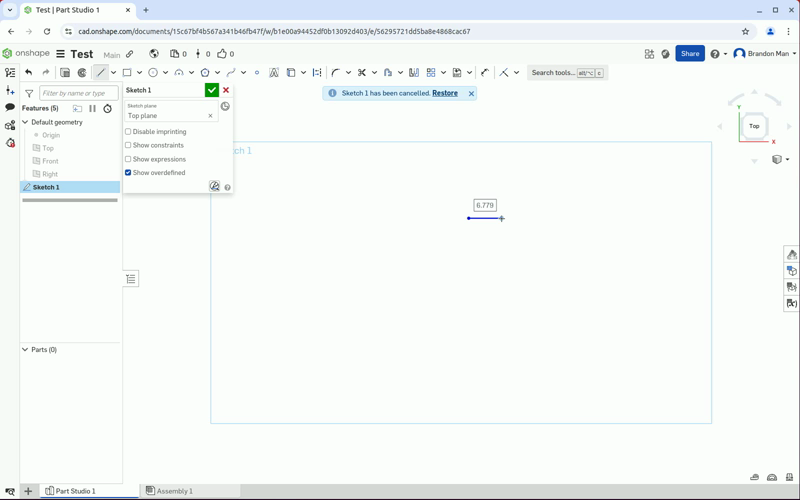
mouse_move(501, 282)
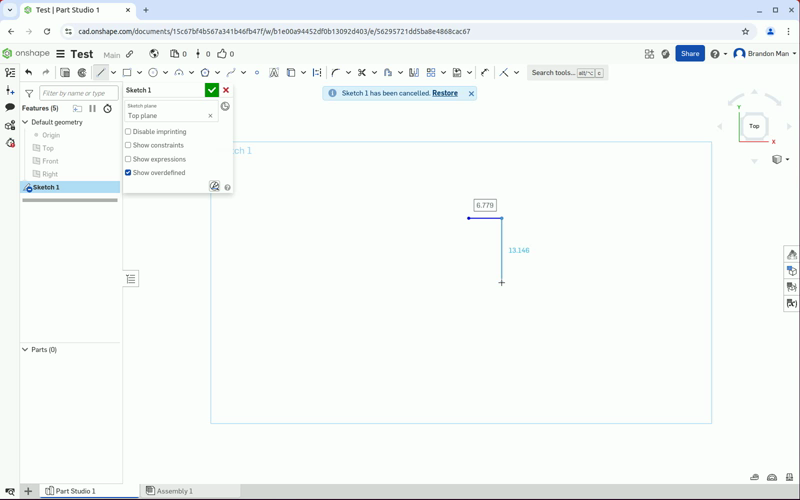
click(501, 282)
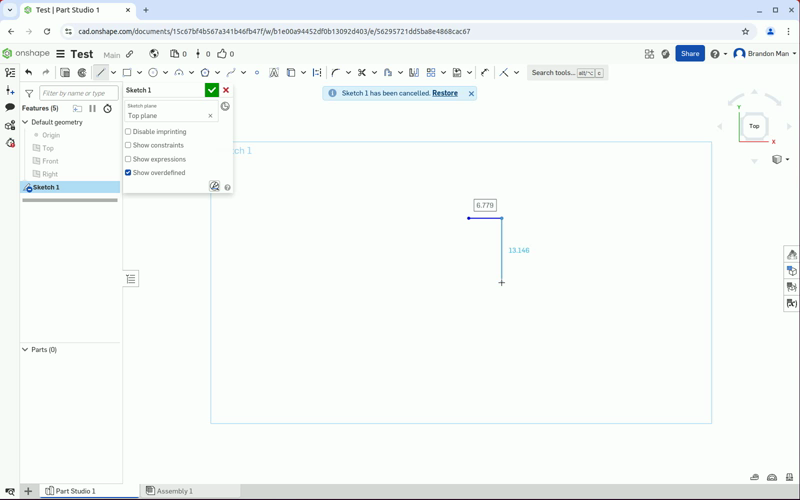
key_up(shift)
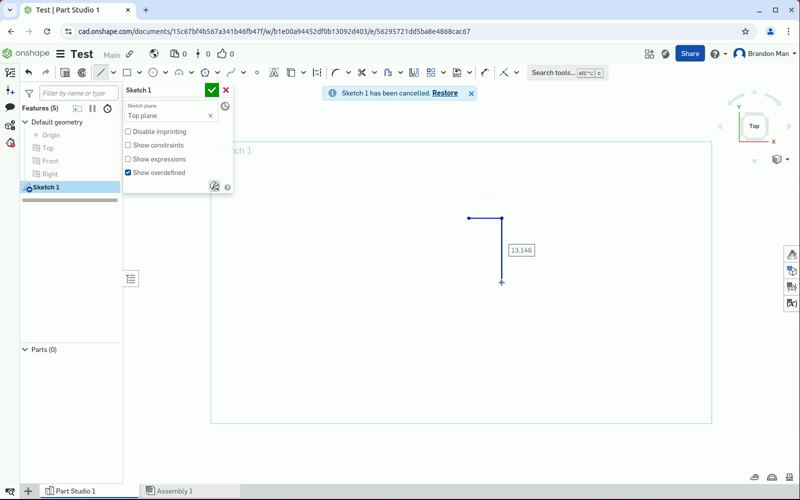
key_down(shift)
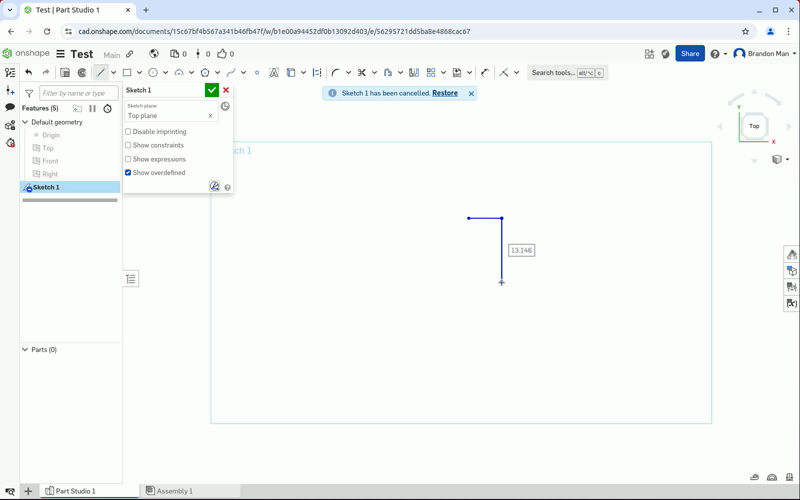
mouse_move(531, 282)
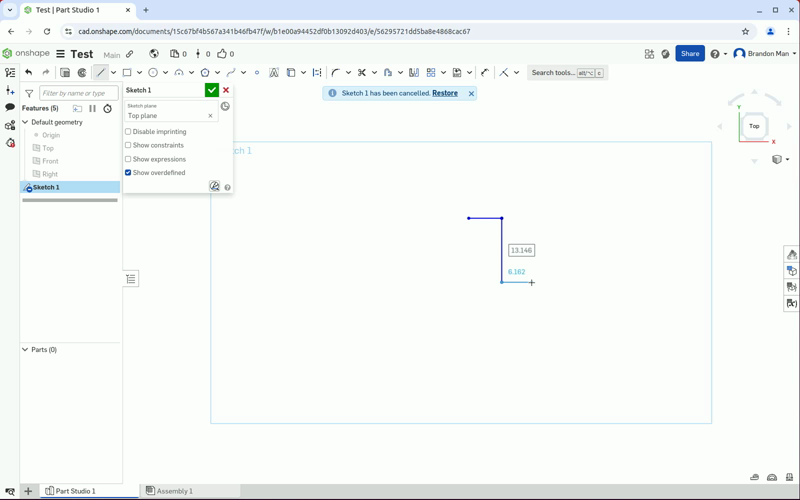
mouse_move(532, 282)
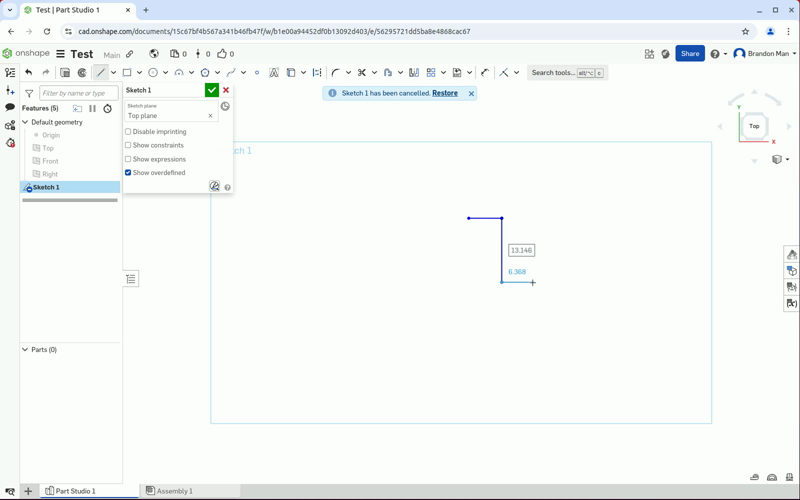
click(532, 282)
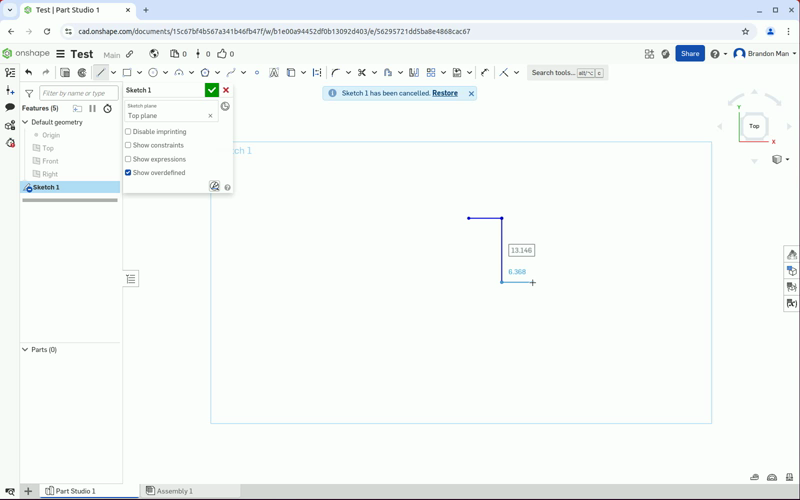
key_up(shift)
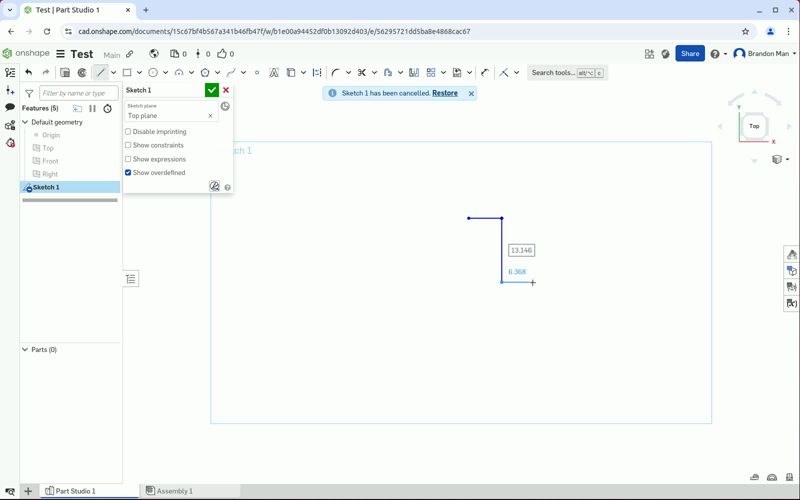
key_down(shift)
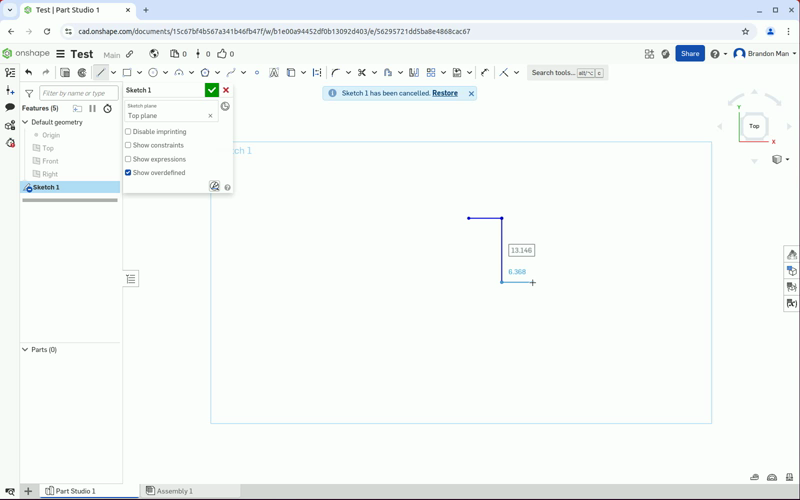
mouse_move(532, 218)
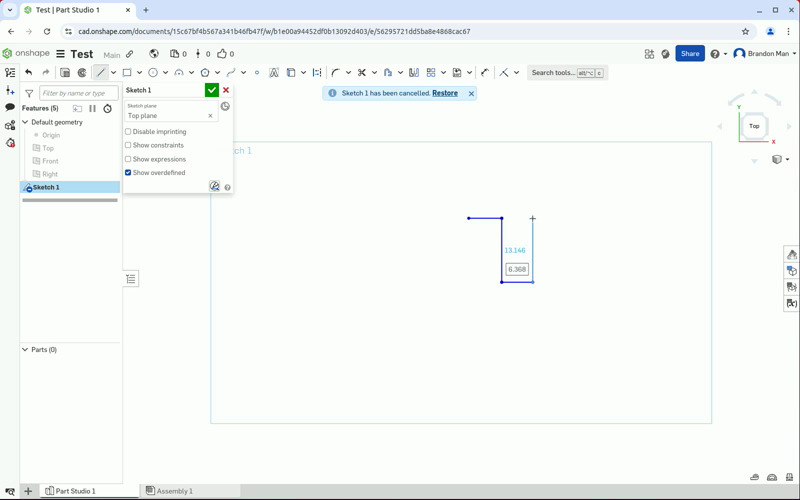
click(532, 218)
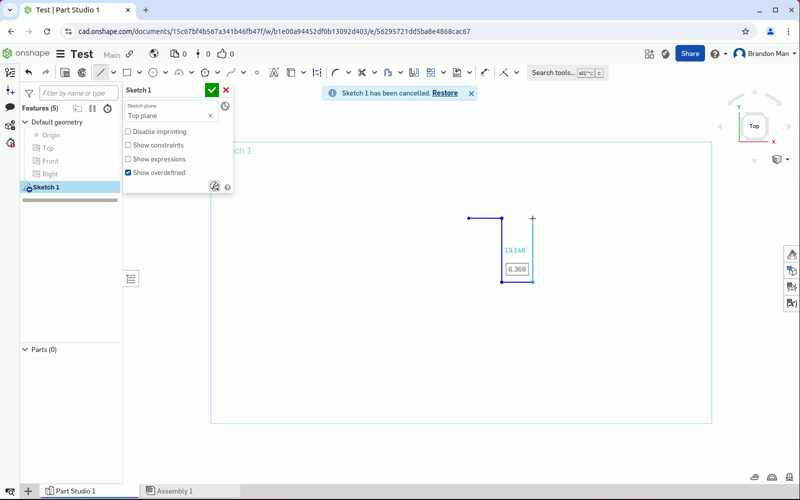
key_up(shift)
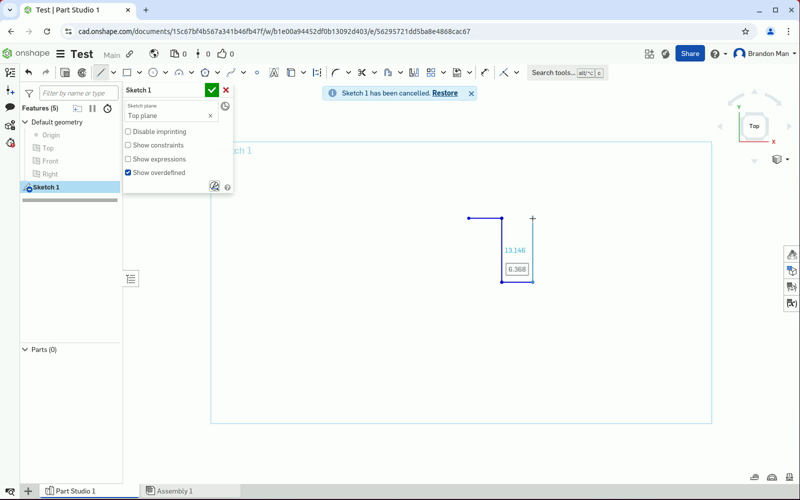
key_down(shift)
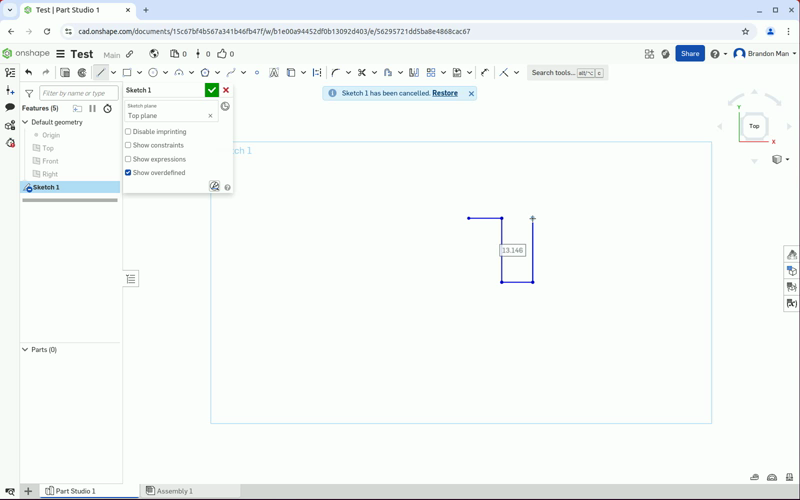
mouse_move(562, 218)
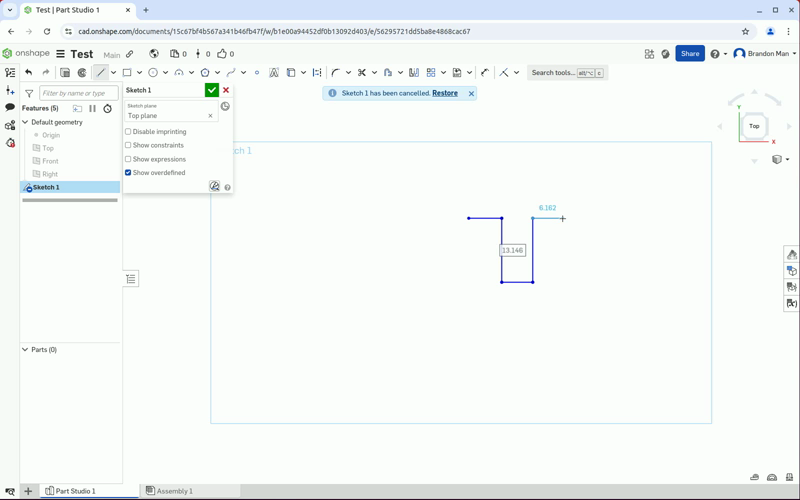
mouse_move(565, 218)
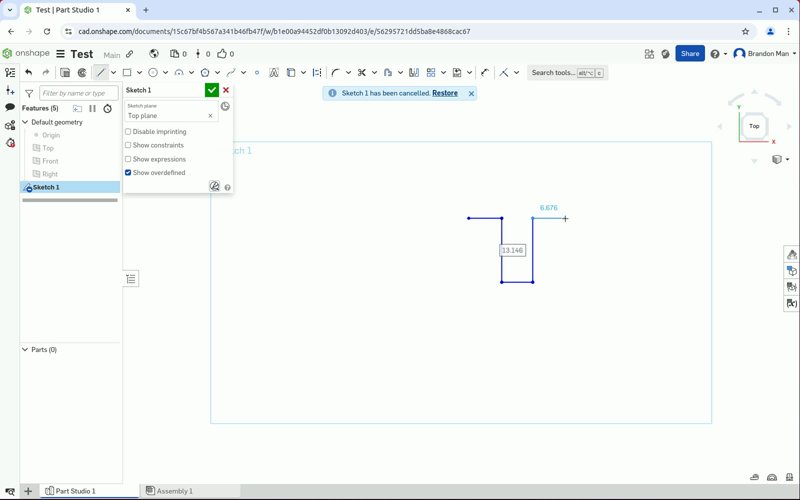
click(565, 218)
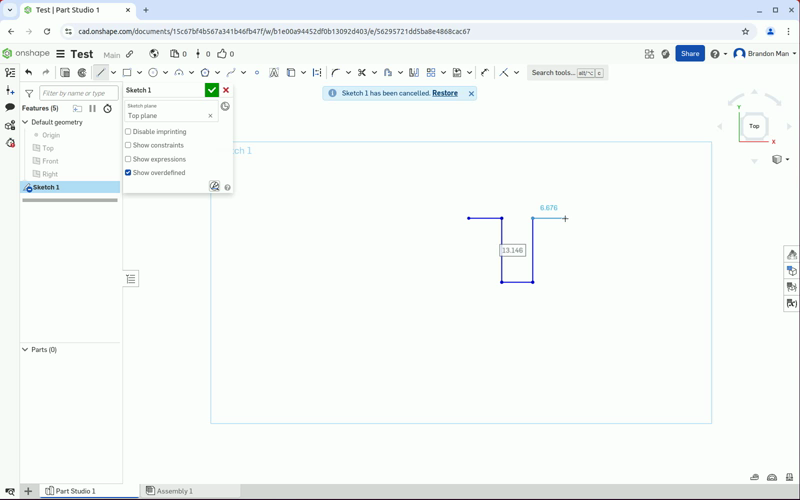
key_up(shift)
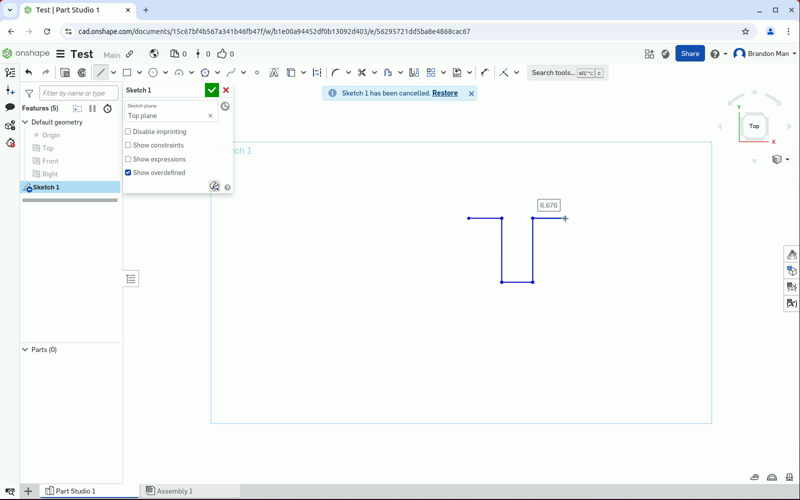
key_down(shift)
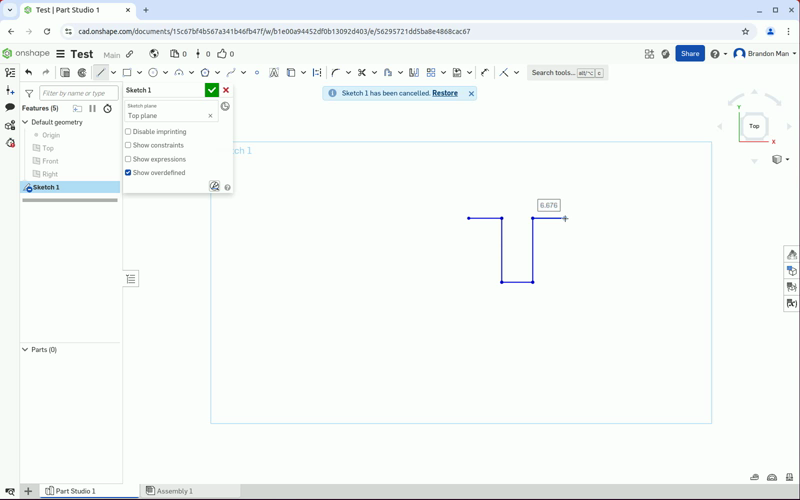
mouse_move(589, 218)
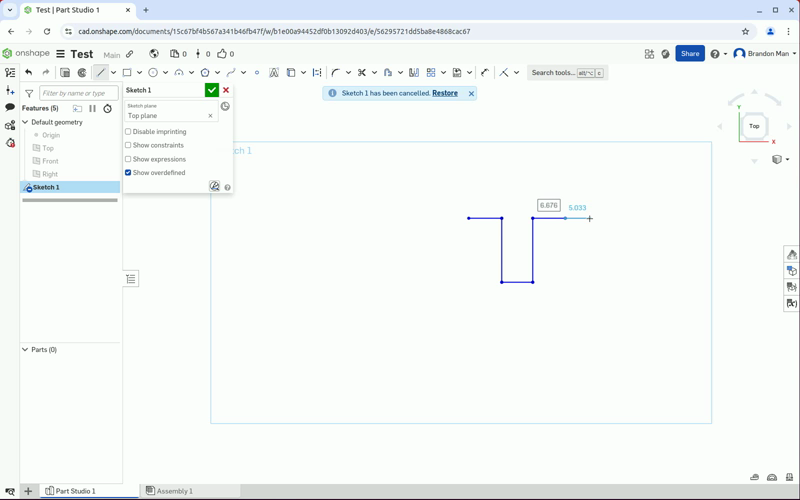
mouse_move(565, 169)
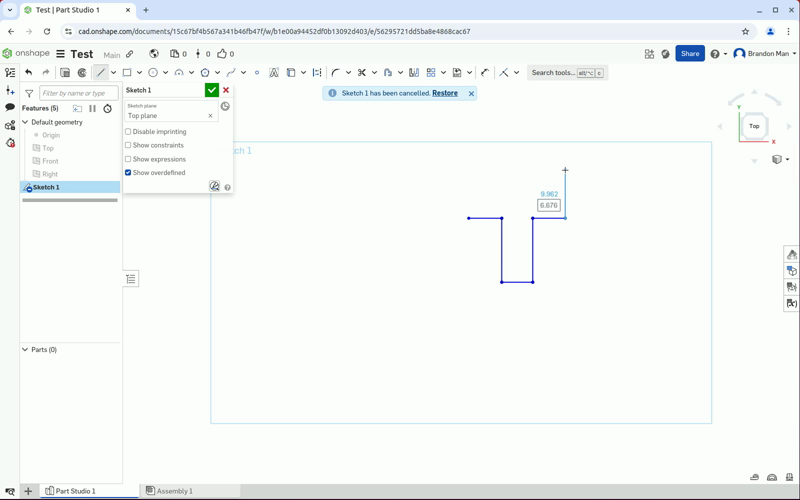
click(565, 169)
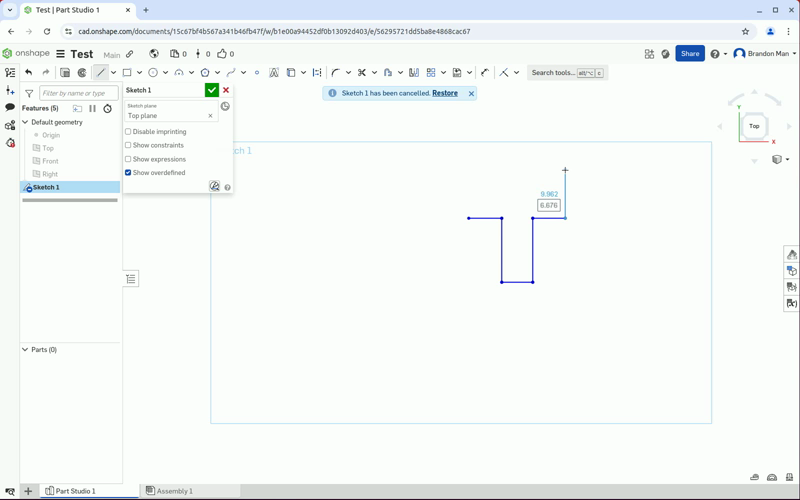
key_up(shift)
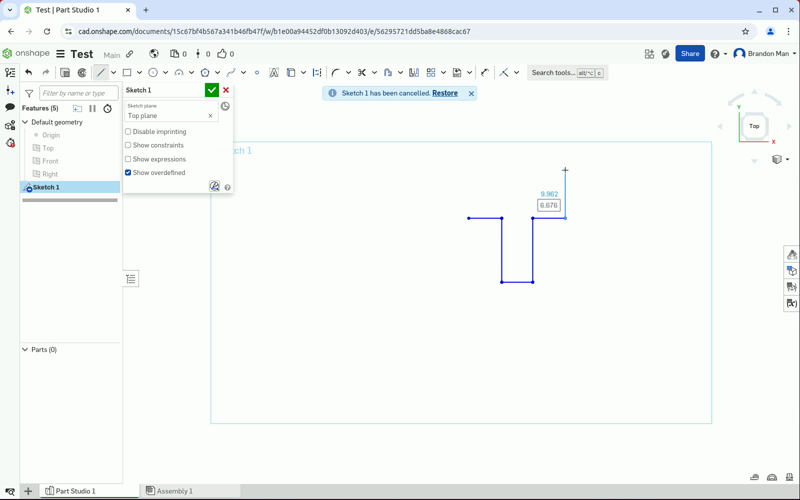
key_down(shift)
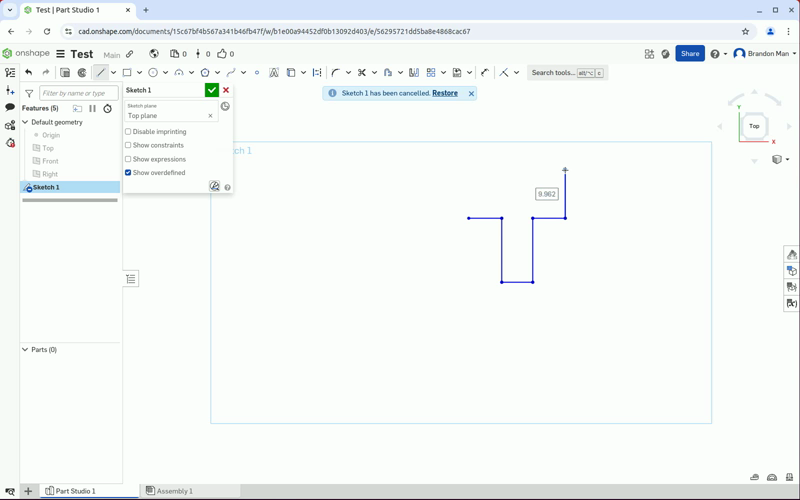
mouse_move(468, 169)
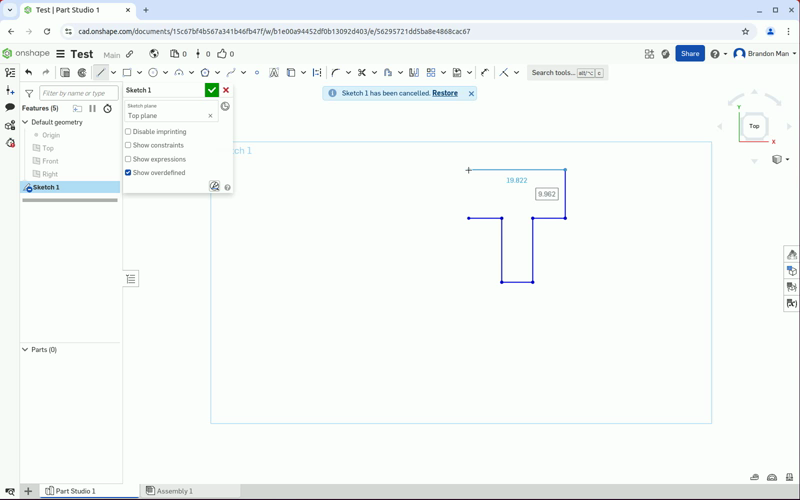
click(468, 169)
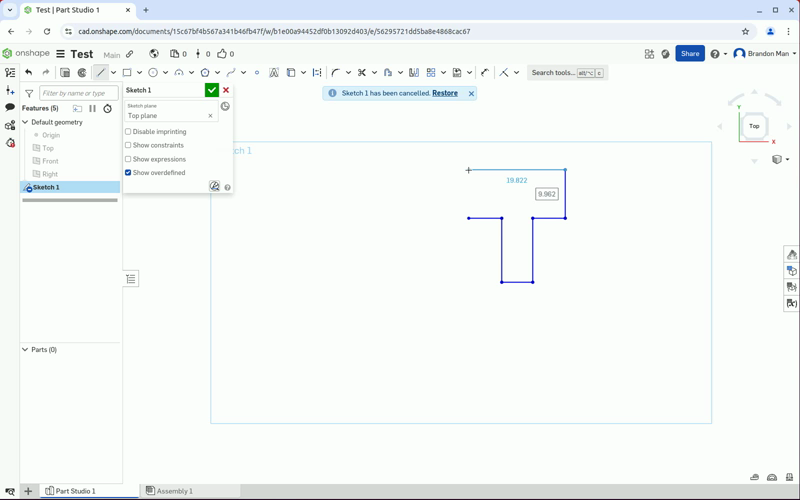
key_up(shift)
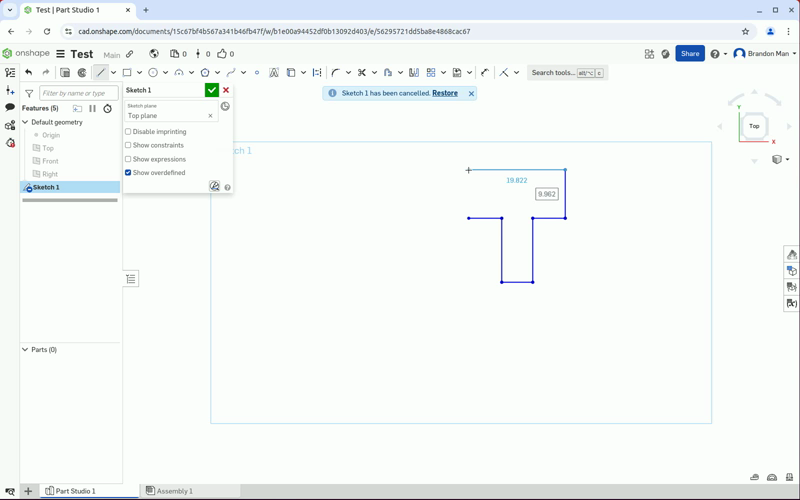
mouse_move(498, 169)
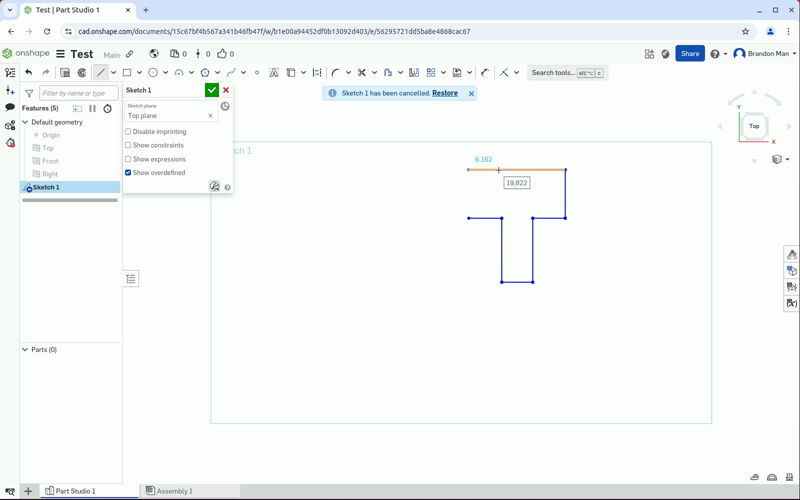
key_down(shift)
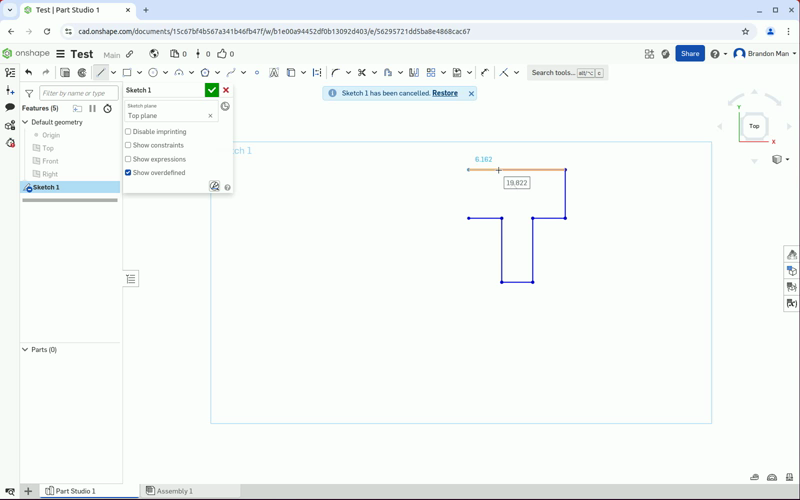
mouse_move(468, 218)
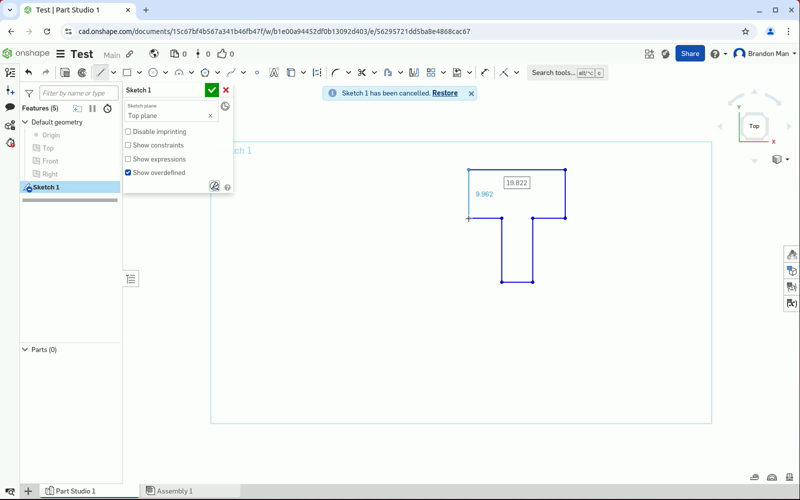
key_up(shift)
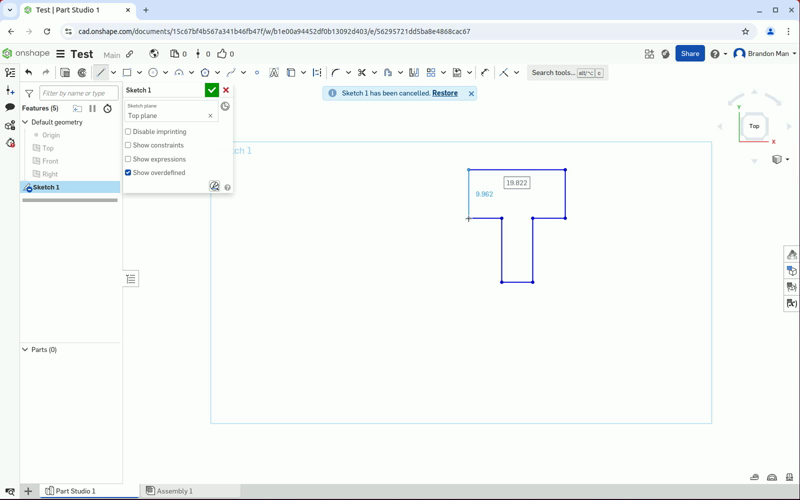
click(468, 218)
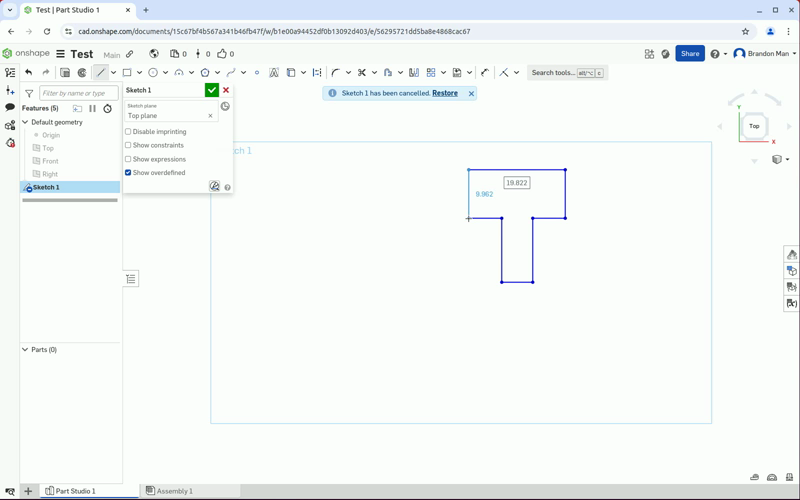
key(esc)
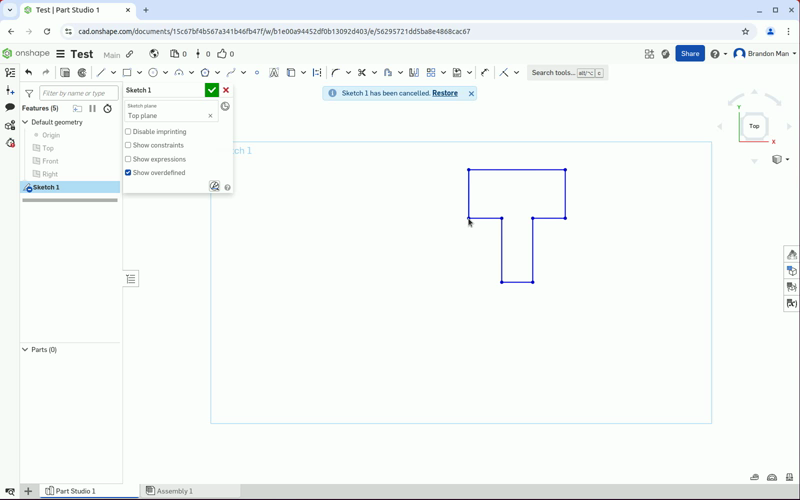
mouse_move(557, 201)
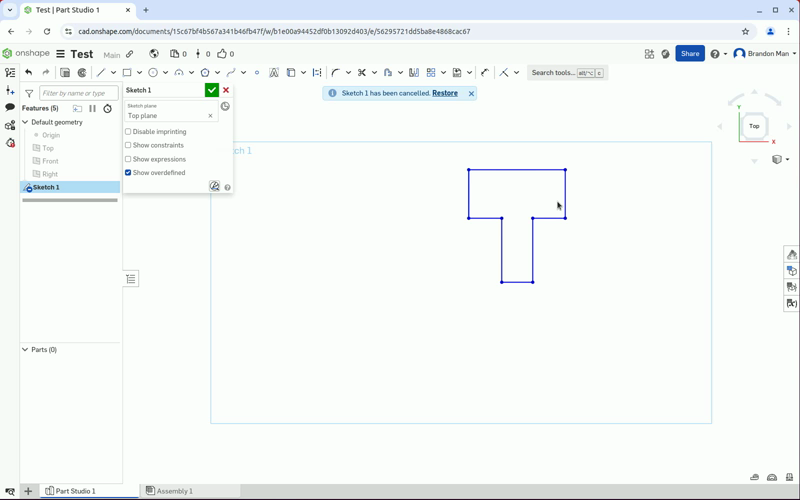
click(557, 201)
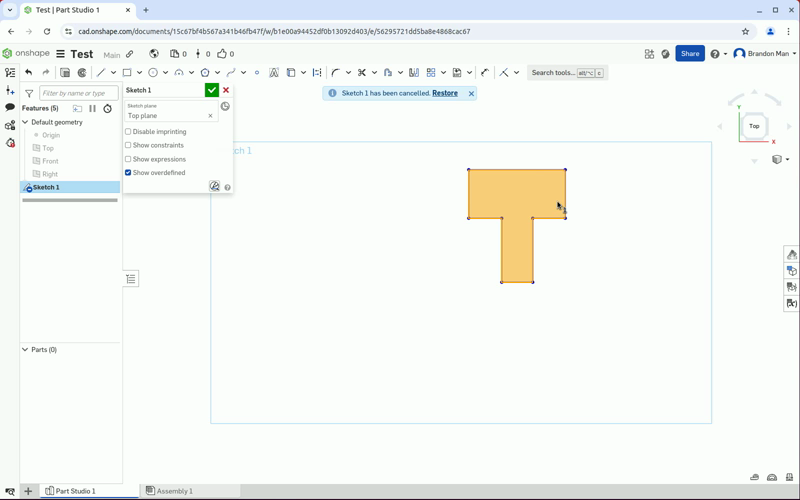
mouse_move(73, 352)
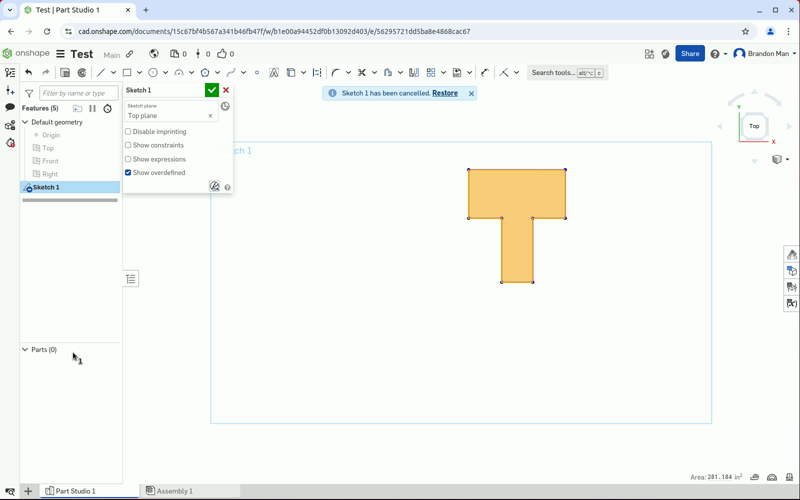
key(shift+y)
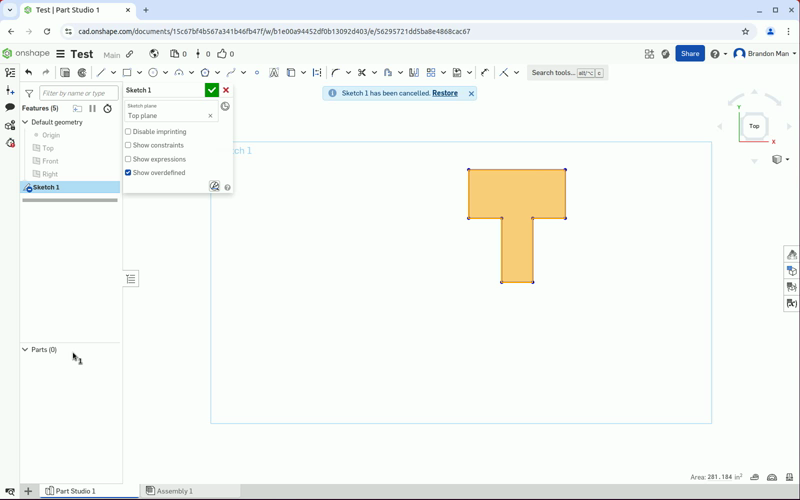
key(shift+e)
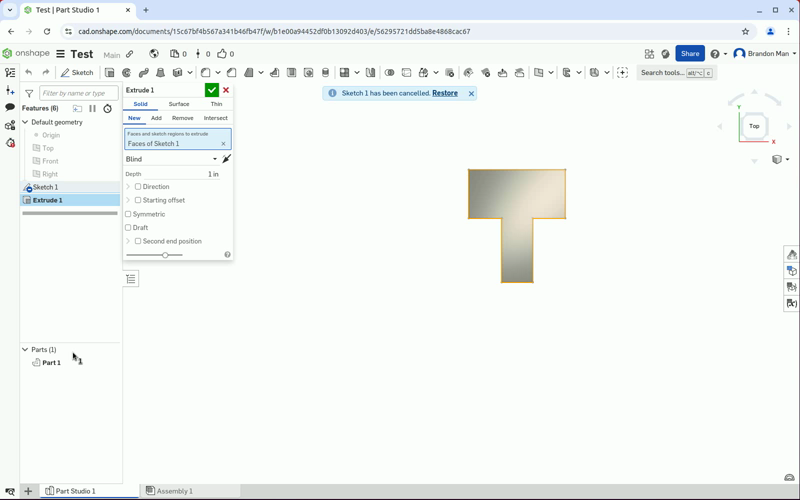
mouse_move(143, 106)
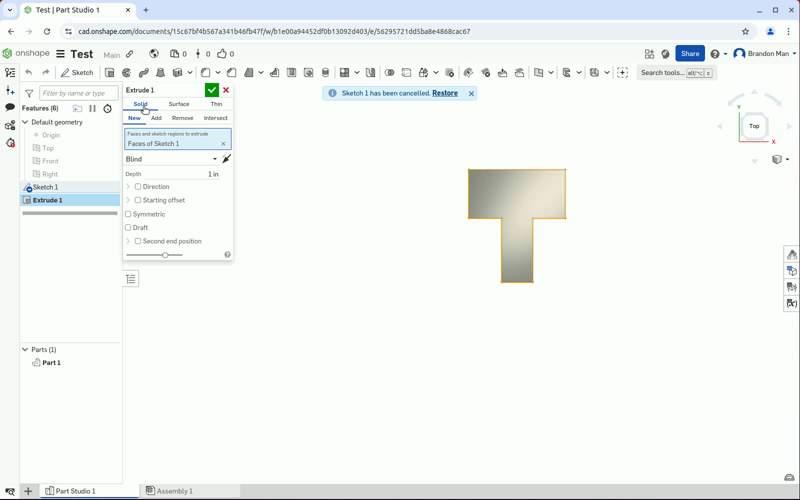
click(143, 106)
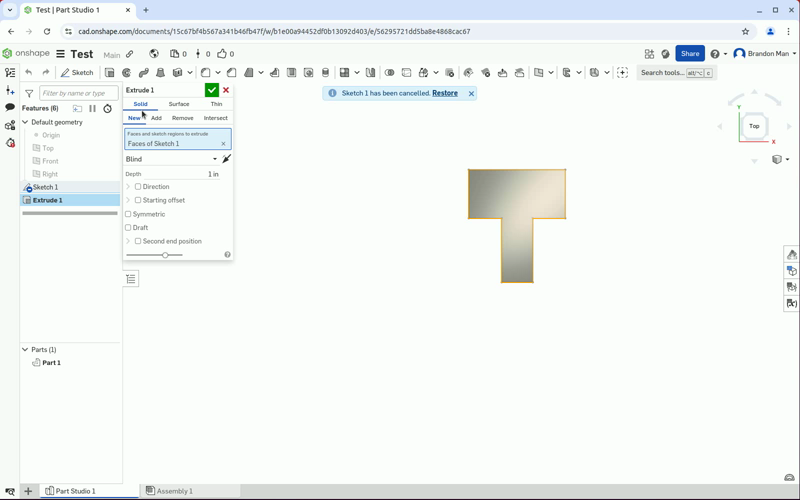
mouse_move(137, 120)
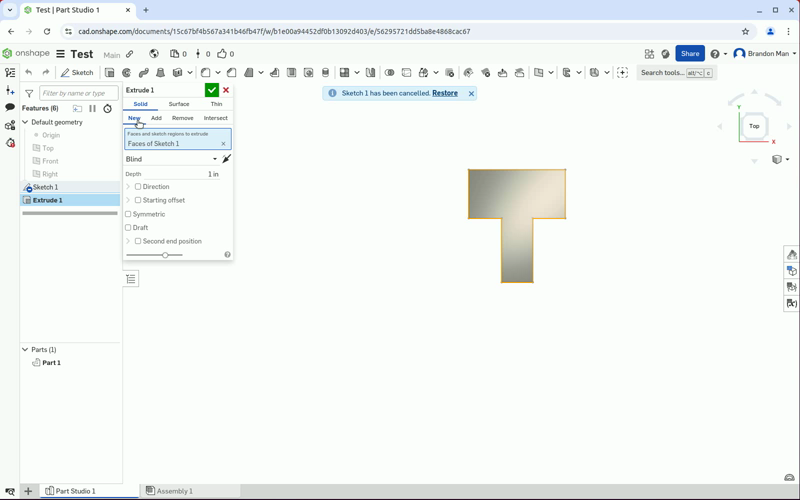
click(137, 120)
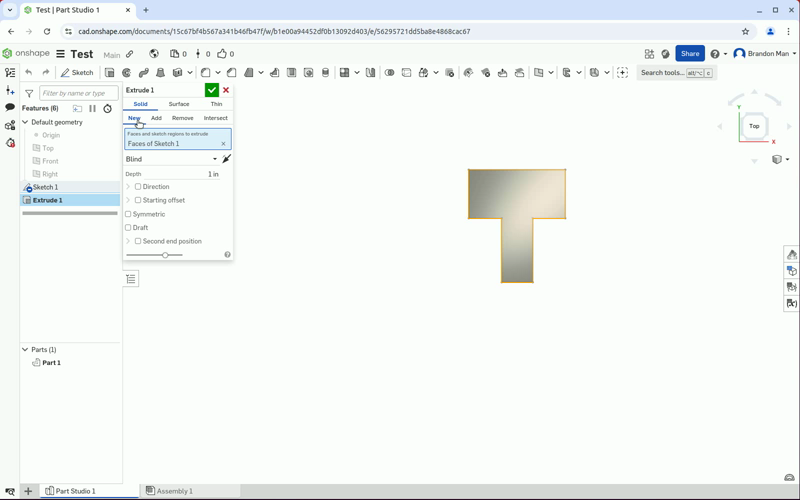
key(tab, 4)
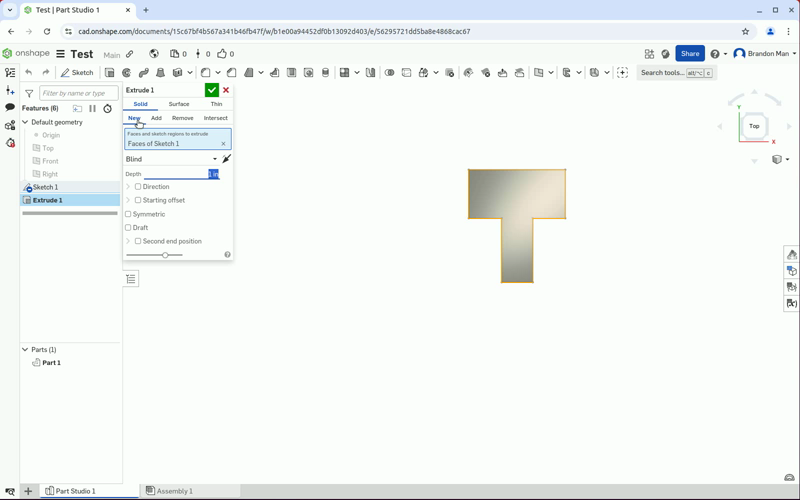
text(16.609)
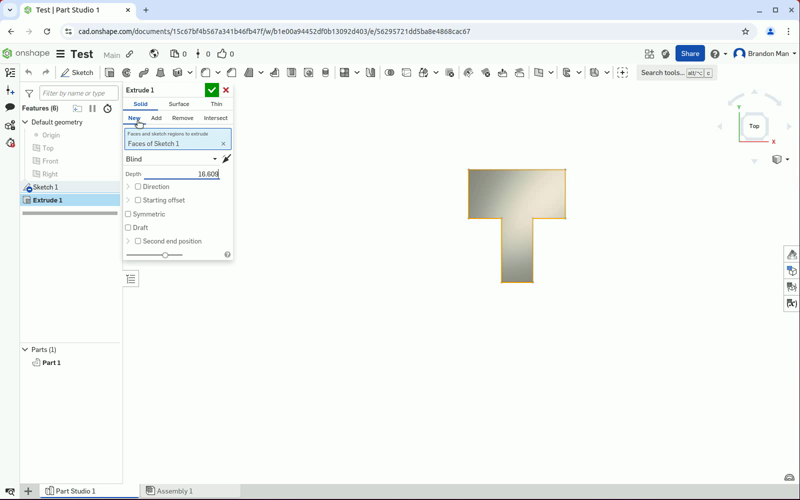
key(enter)
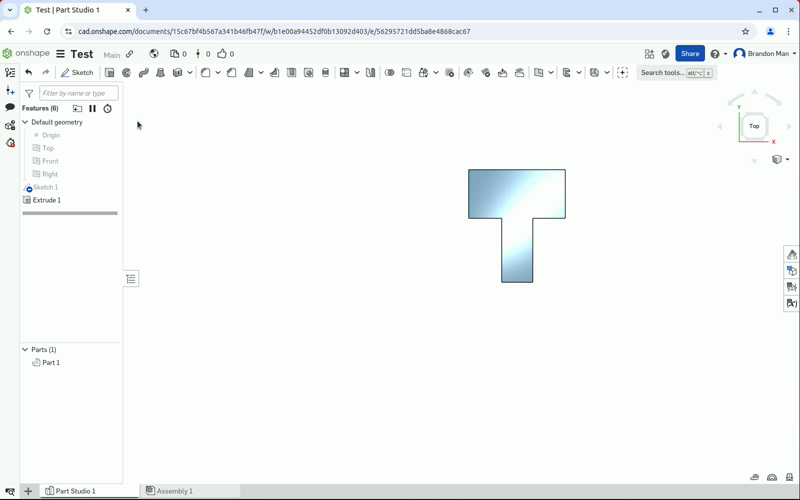
key(shift+h)
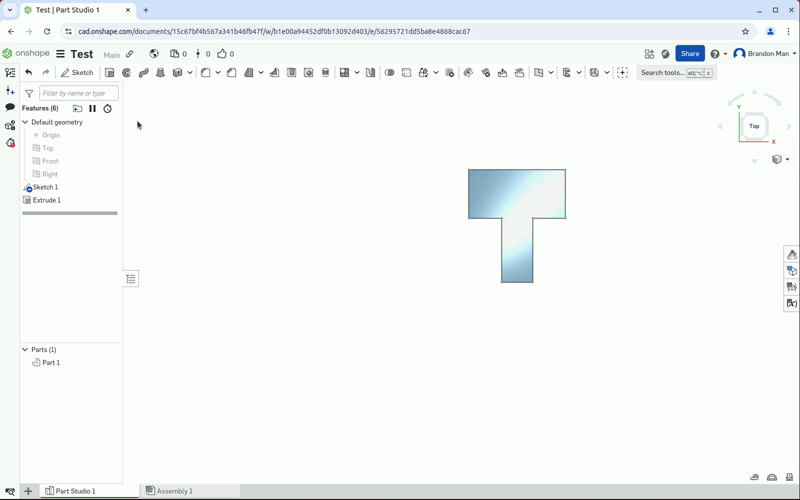
key(shift+h)
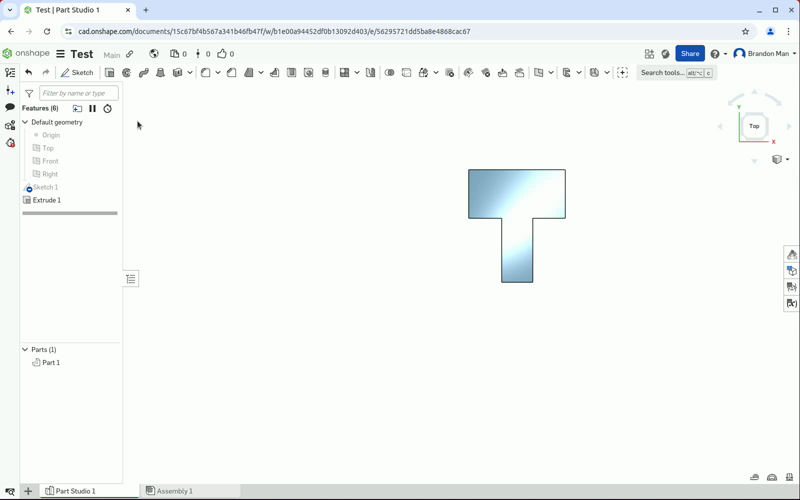
mouse_move(73, 189)
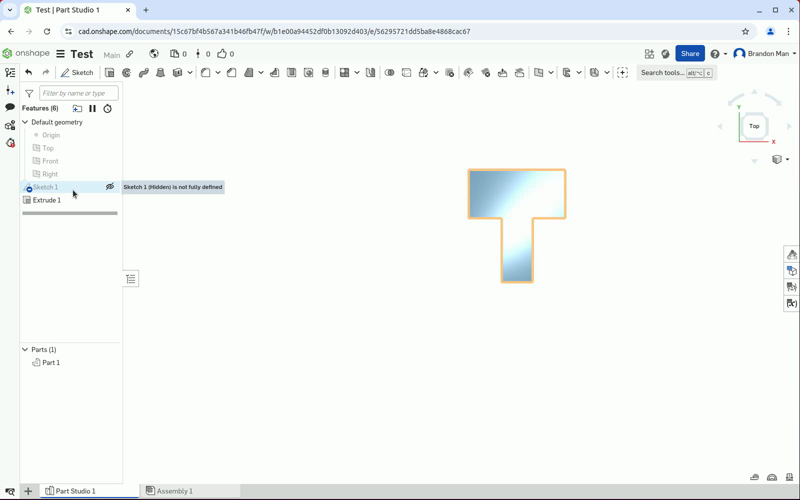
click(73, 189)
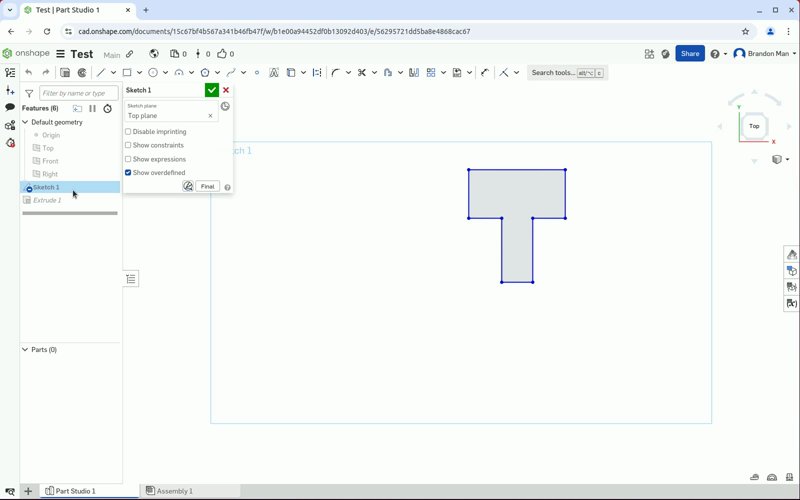
mouse_move(229, 92)
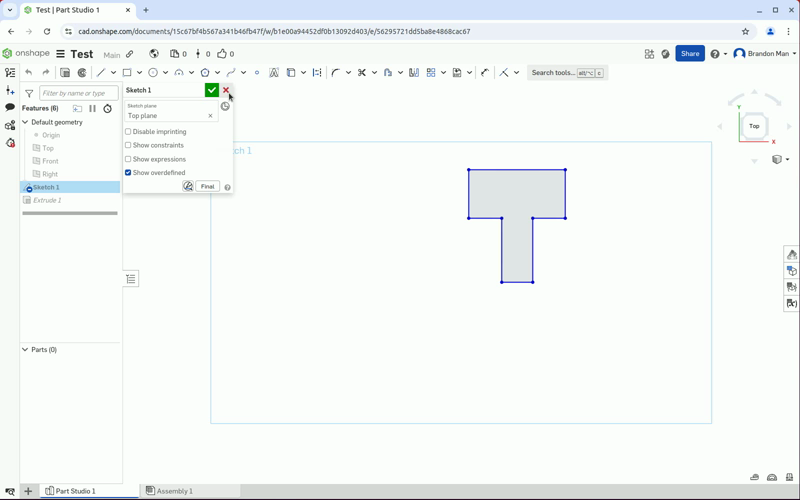
click(229, 92)
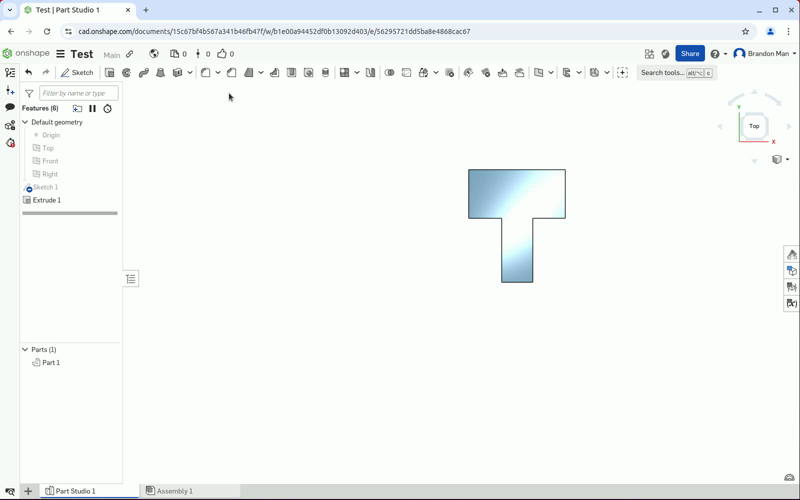
mouse_move(73, 352)
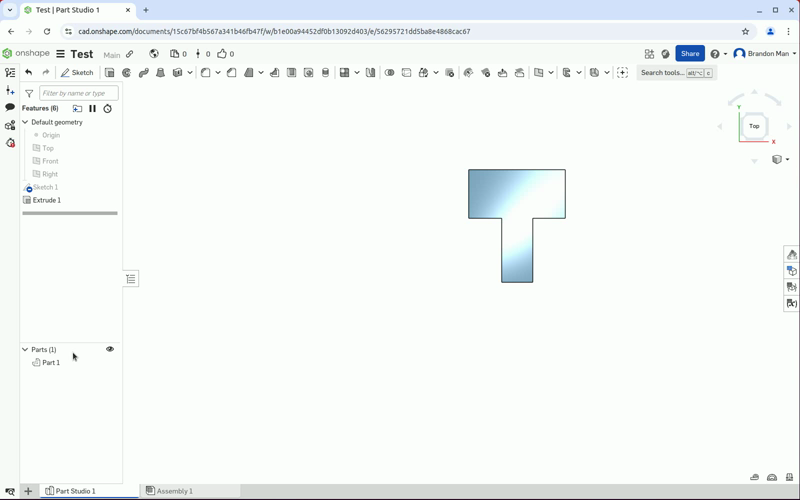
key(y)
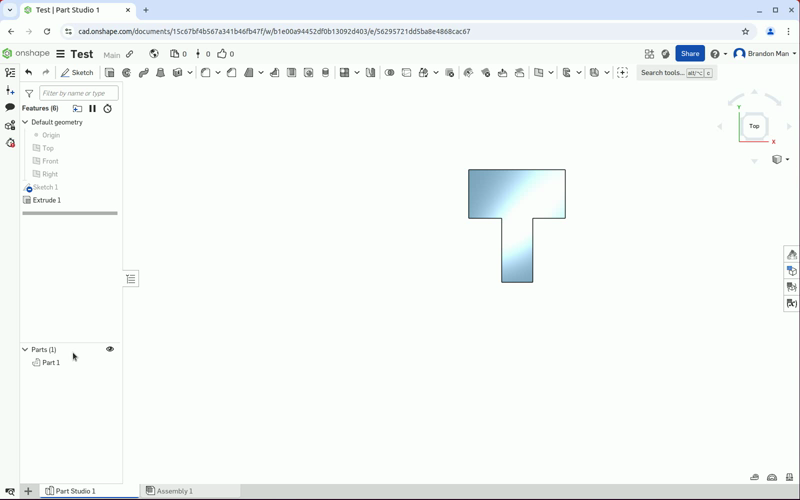
key(shift+p)
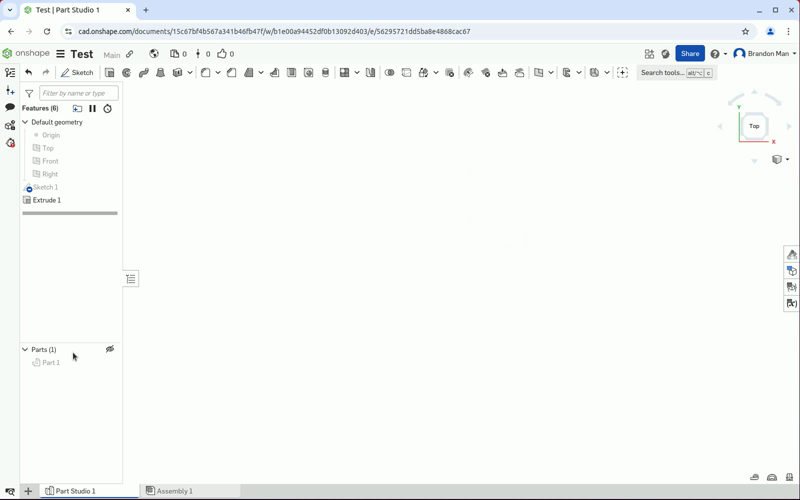
key(space)
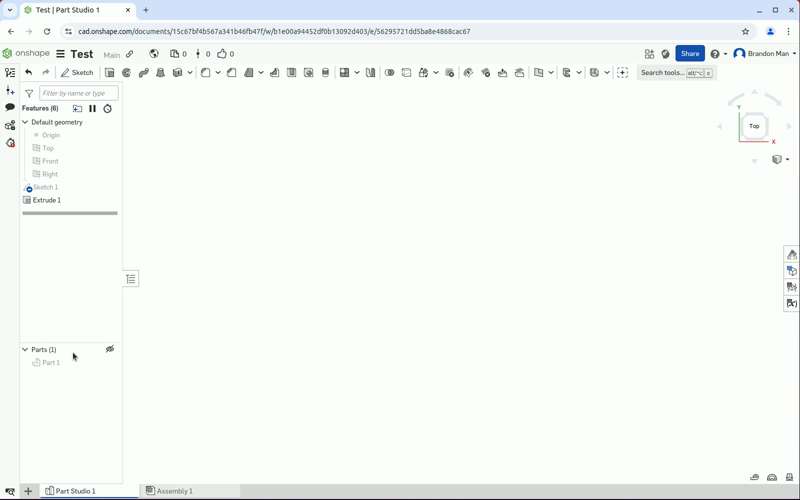
key_down(shift)
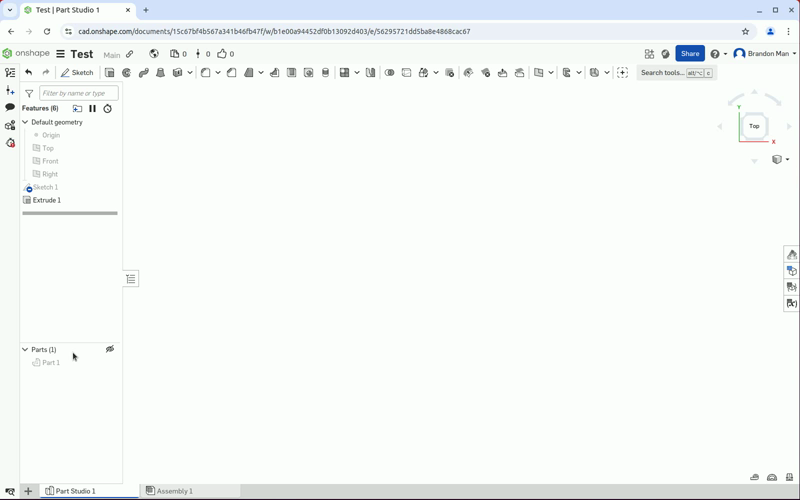
key(up)
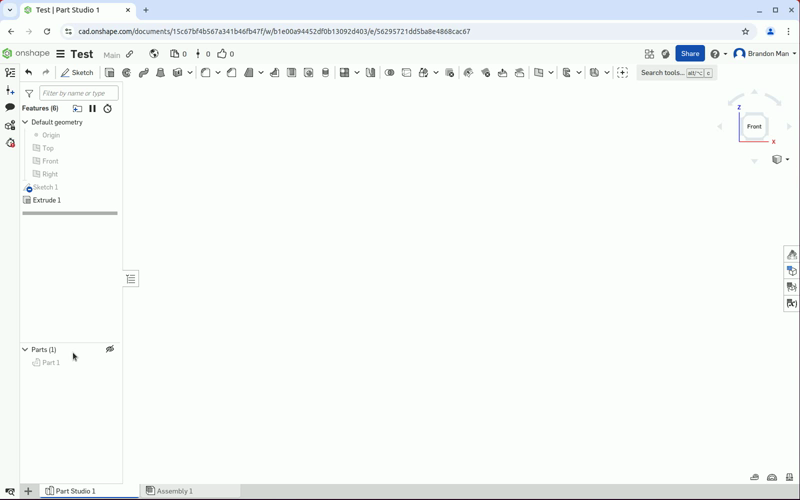
key_up(shift)
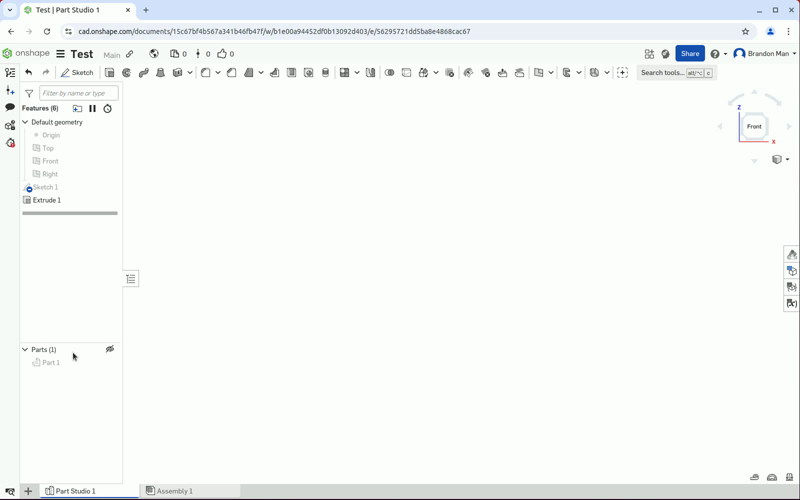
key(space)
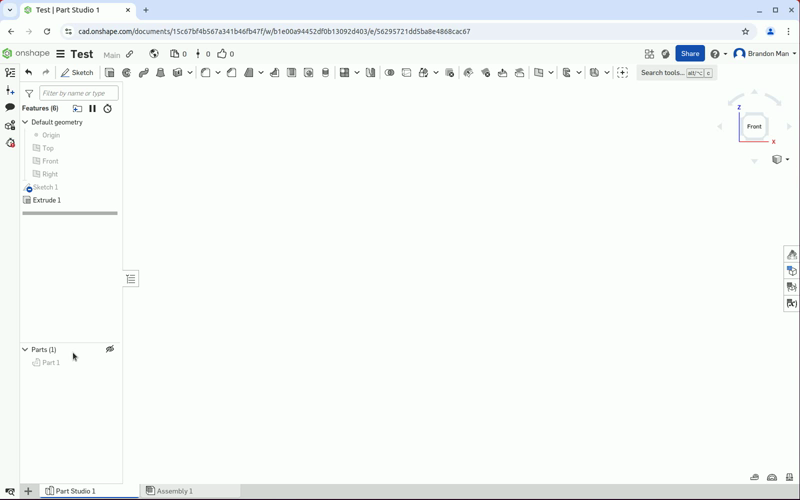
key_down(shift)
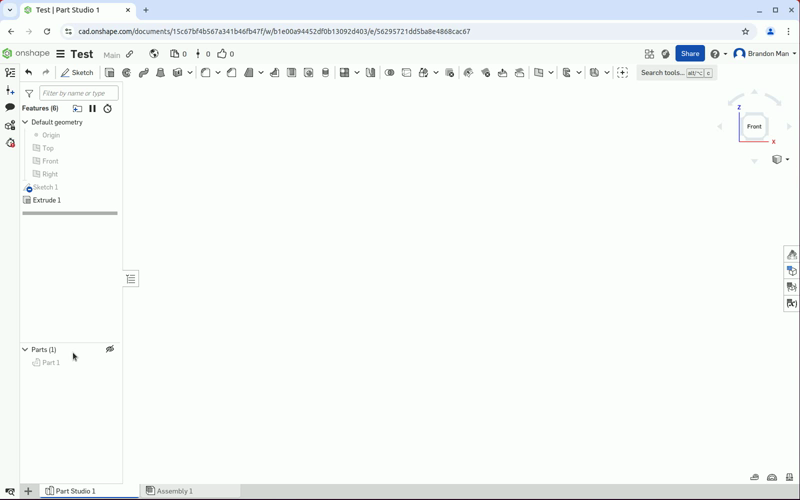
key(left)
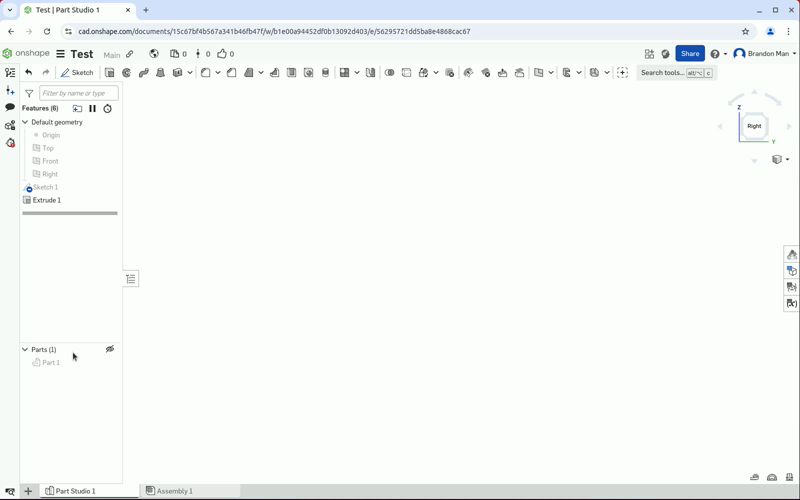
key_up(shift)
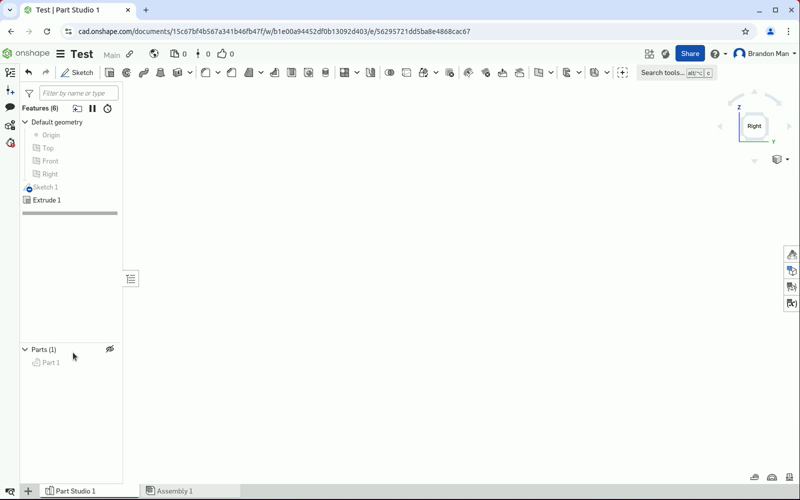
mouse_move(73, 352)
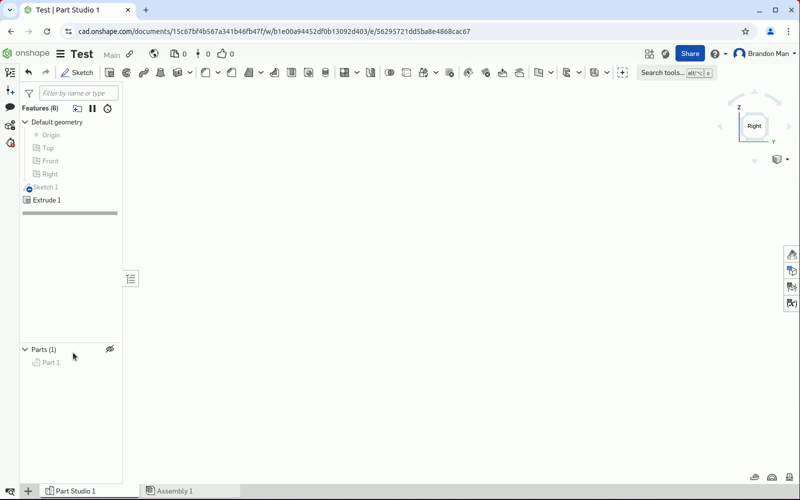
key(shift+y)
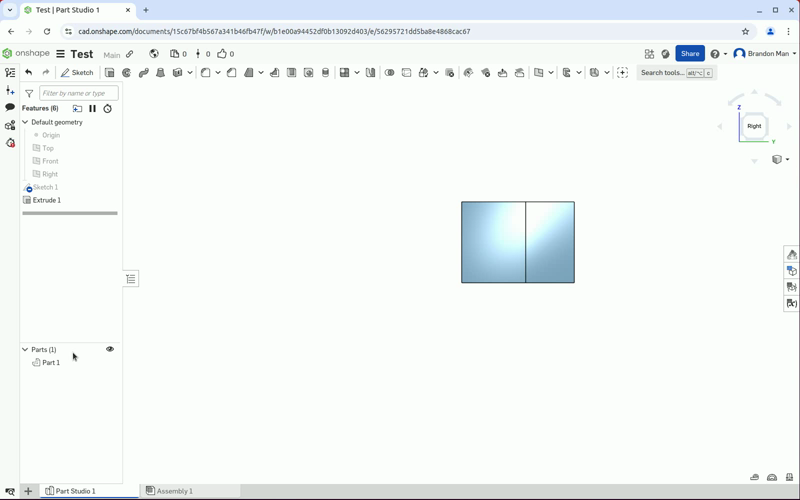
mouse_move(541, 75)
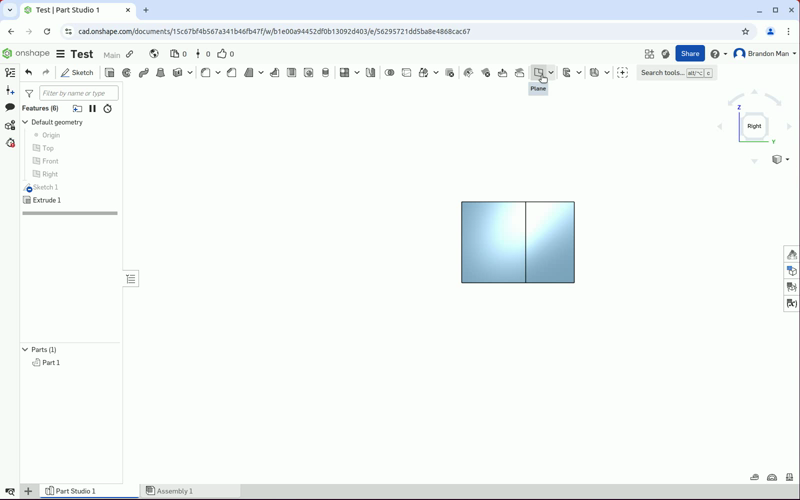
click(541, 75)
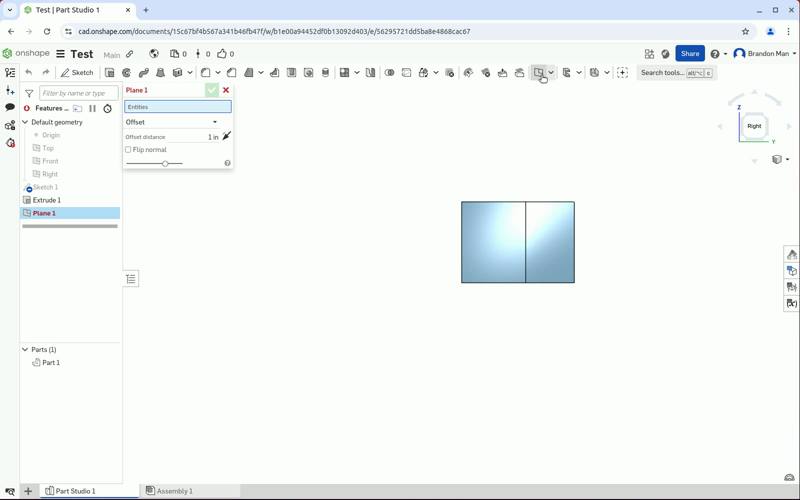
mouse_move(73, 176)
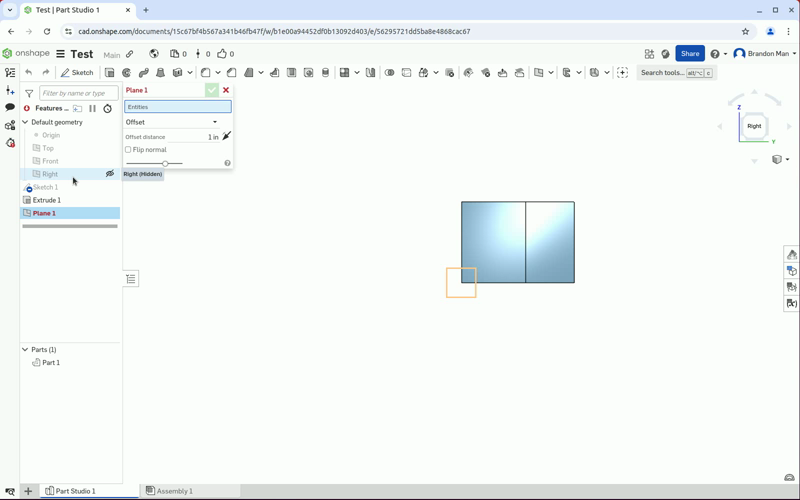
click(73, 176)
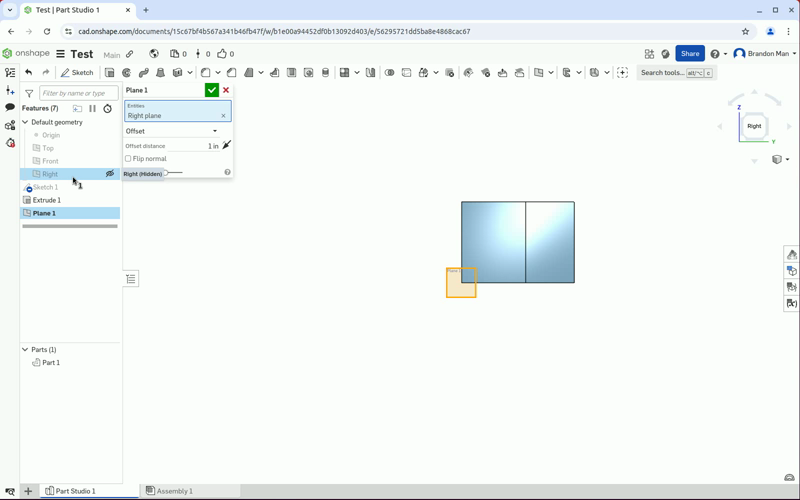
key(tab, 2)
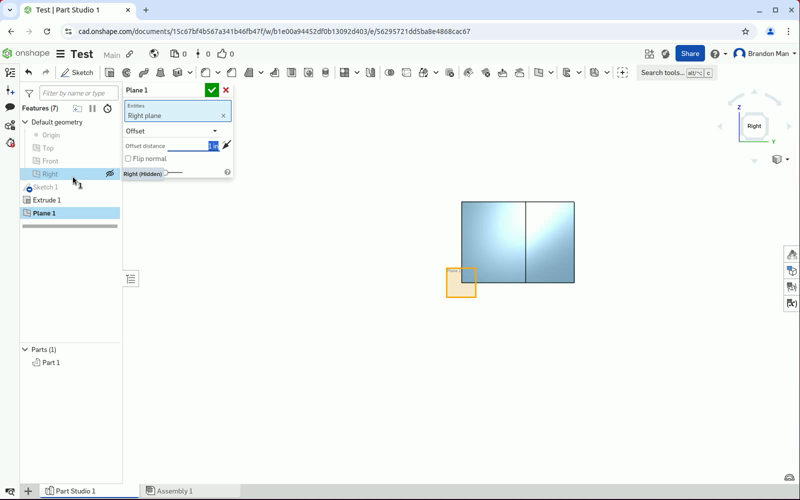
text(8.411)
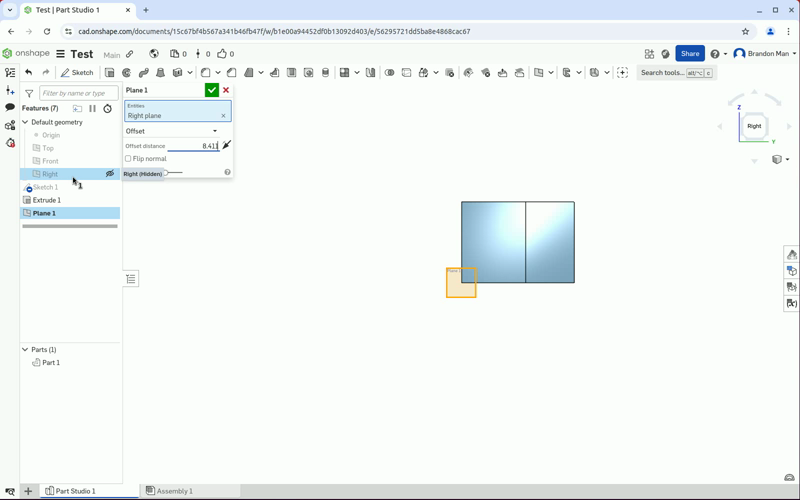
key(enter, 2)
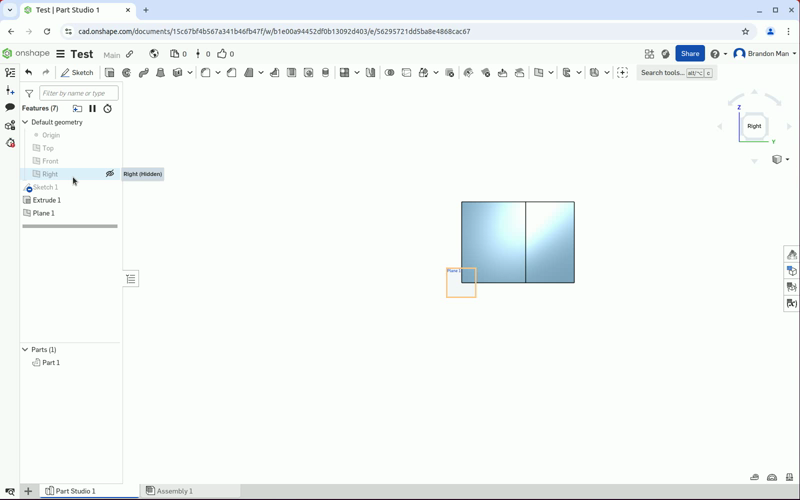
key(shift+s)
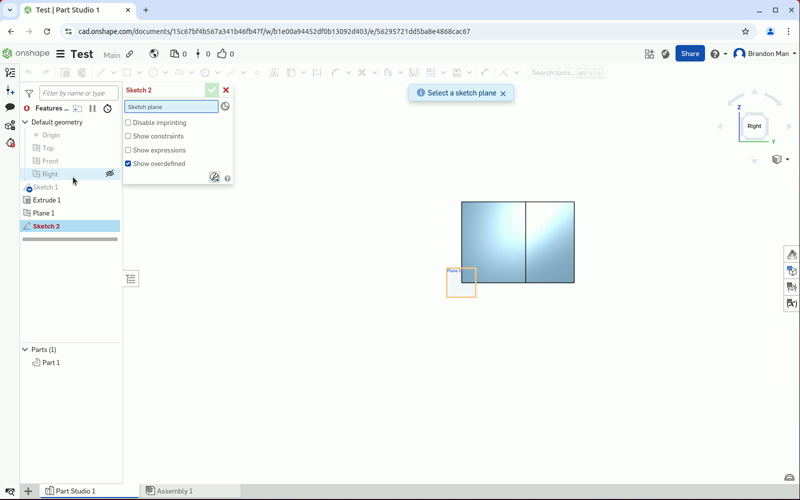
mouse_move(73, 215)
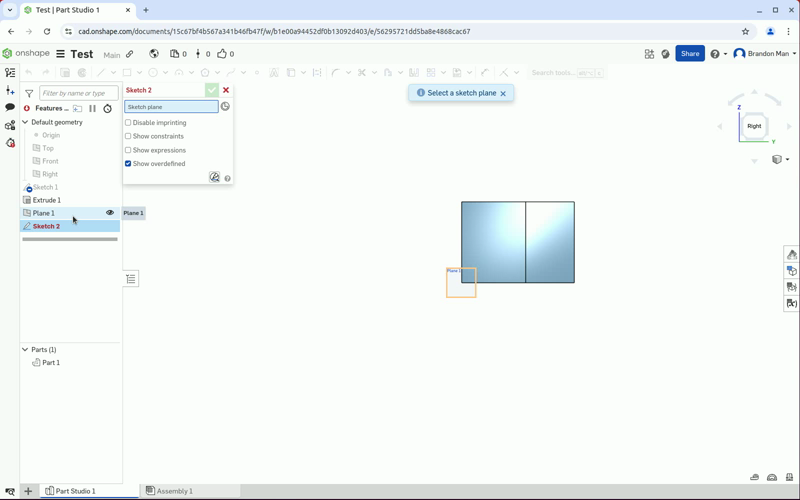
click(73, 215)
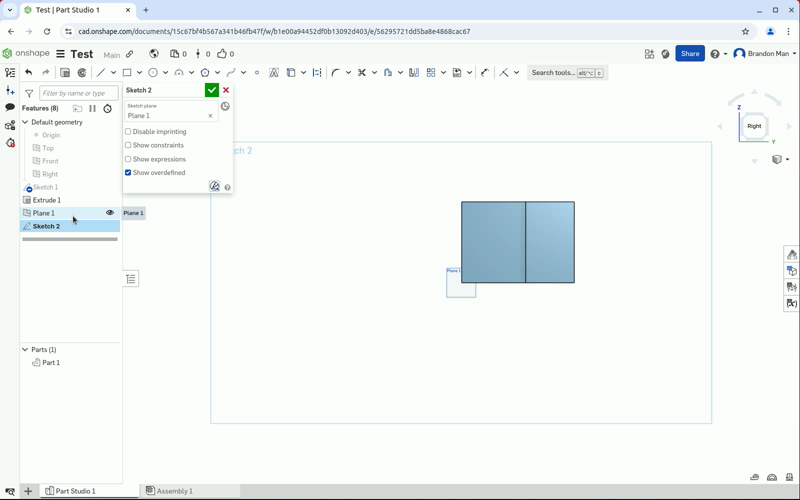
mouse_move(73, 352)
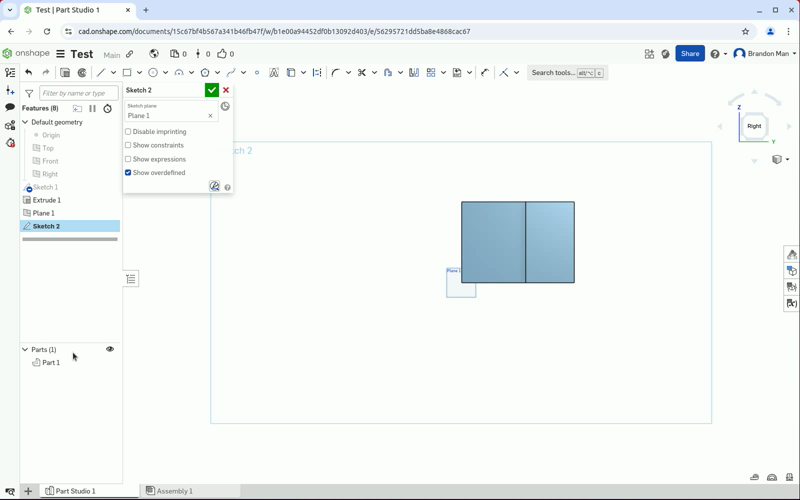
key(y)
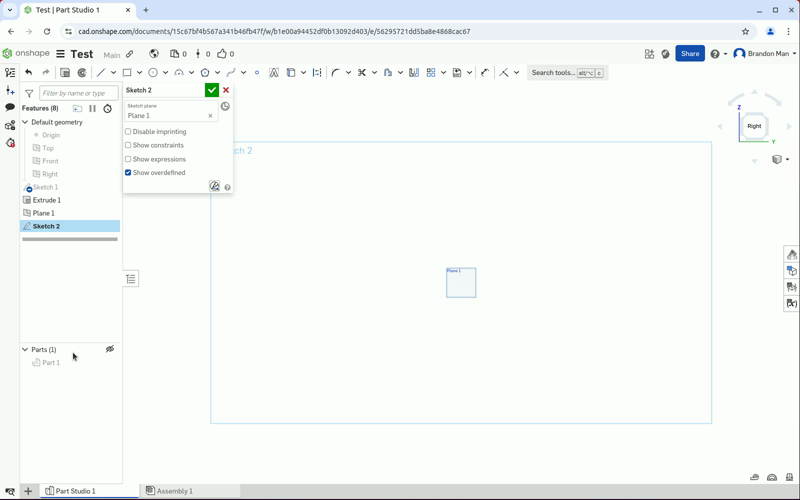
key(l)
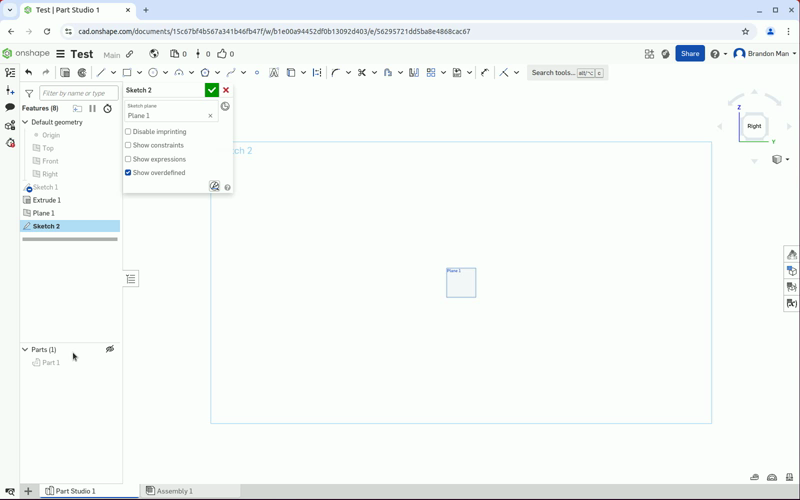
key_down(shift)
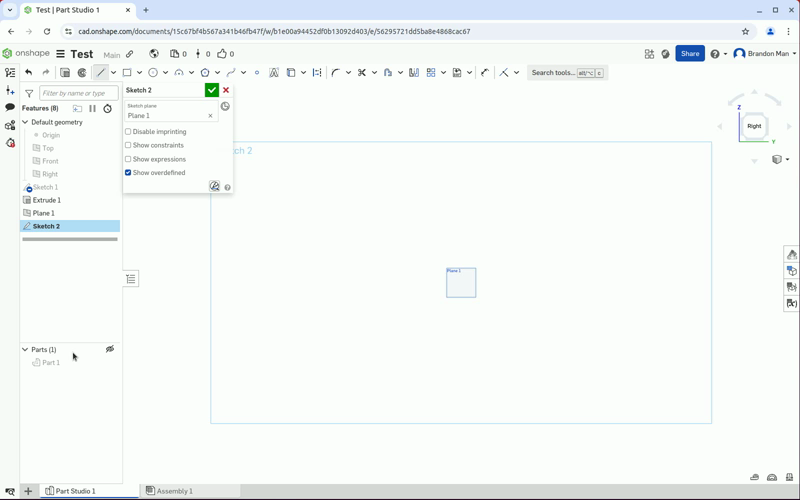
mouse_move(460, 282)
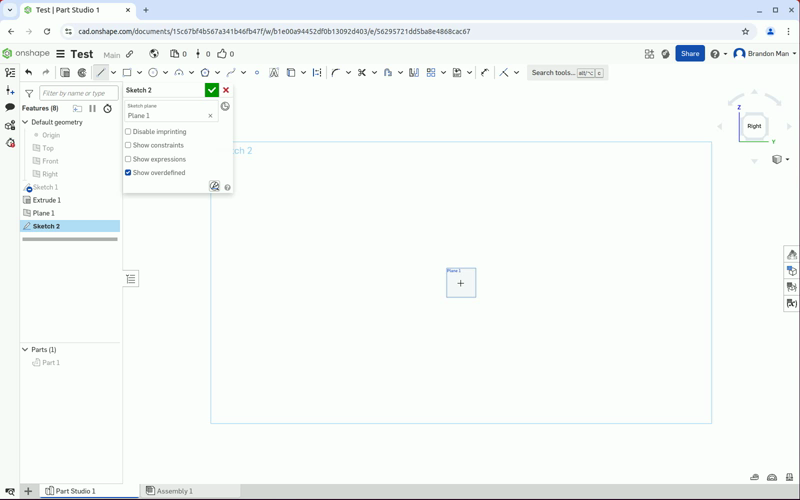
click(460, 282)
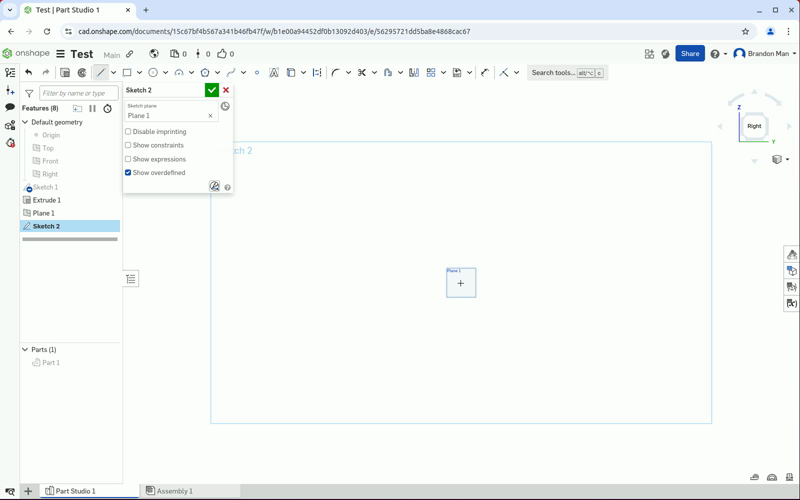
key_up(shift)
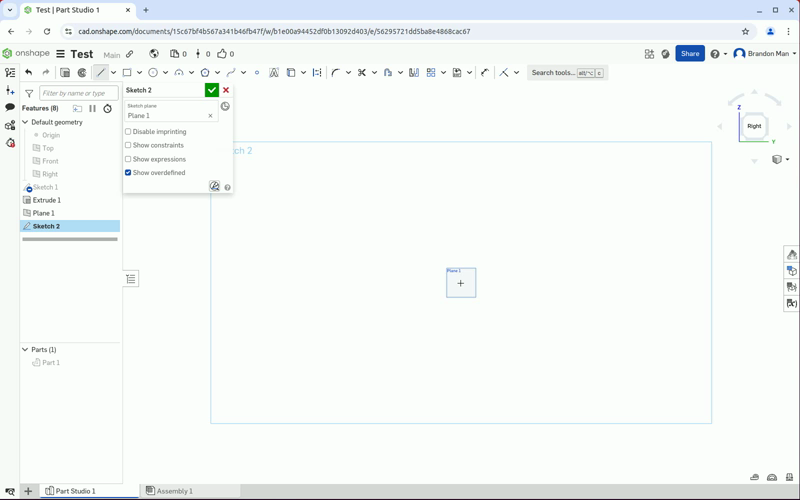
key_down(shift)
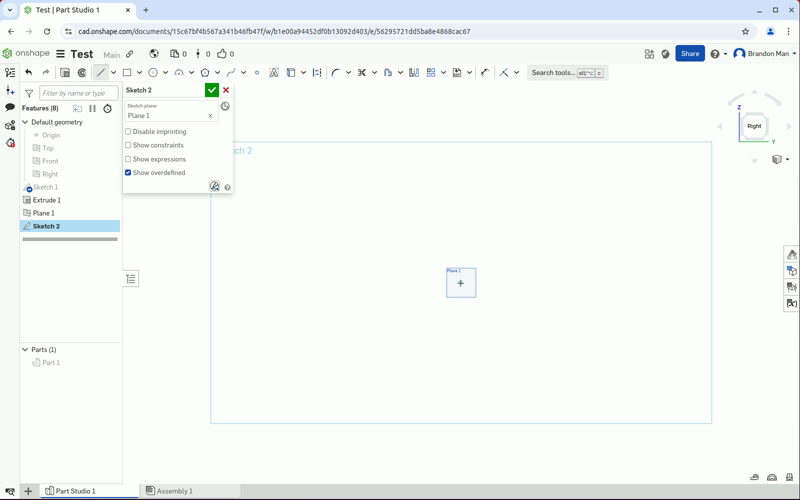
mouse_move(490, 282)
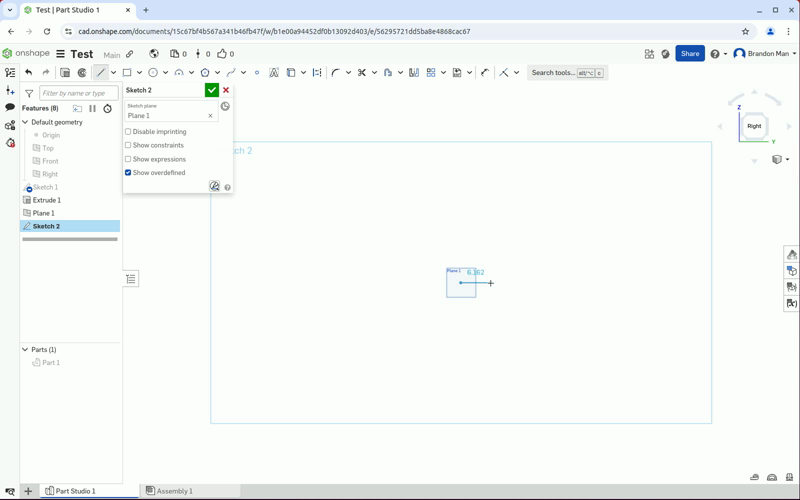
mouse_move(486, 282)
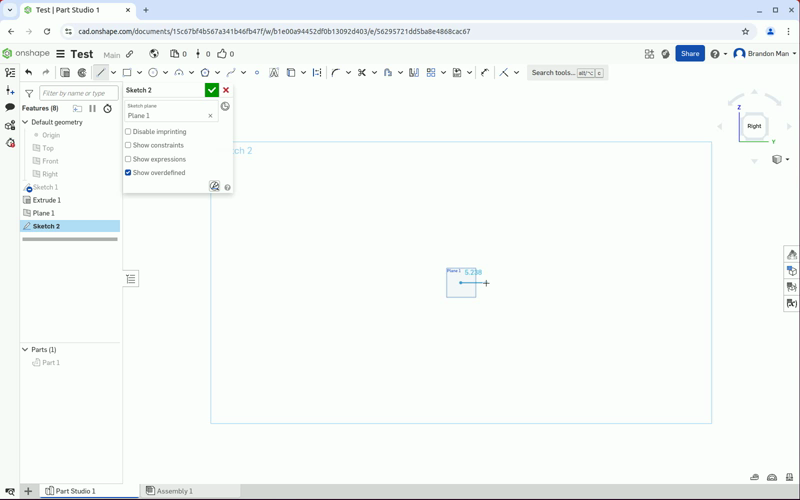
click(486, 282)
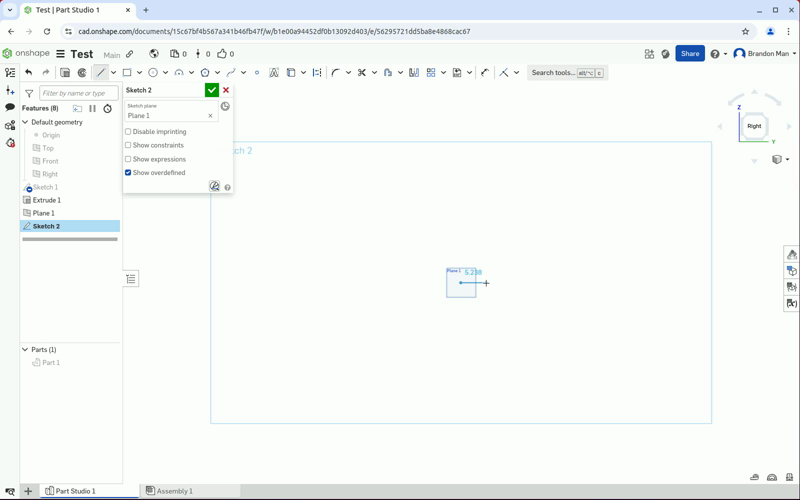
key_up(shift)
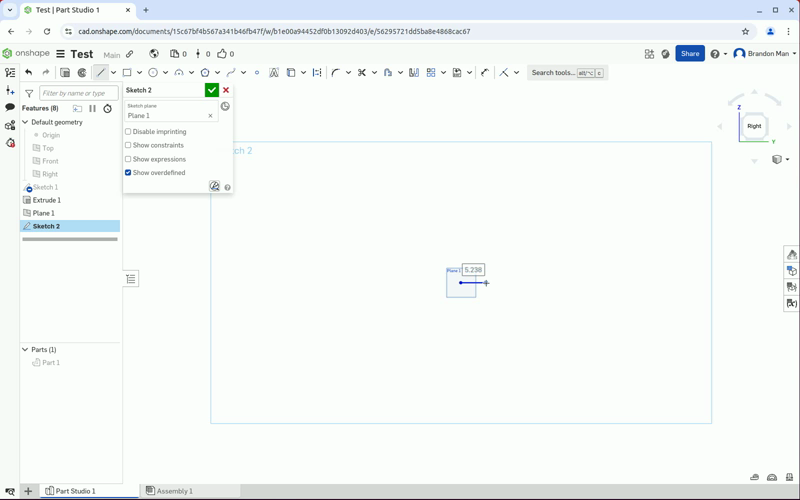
key_down(shift)
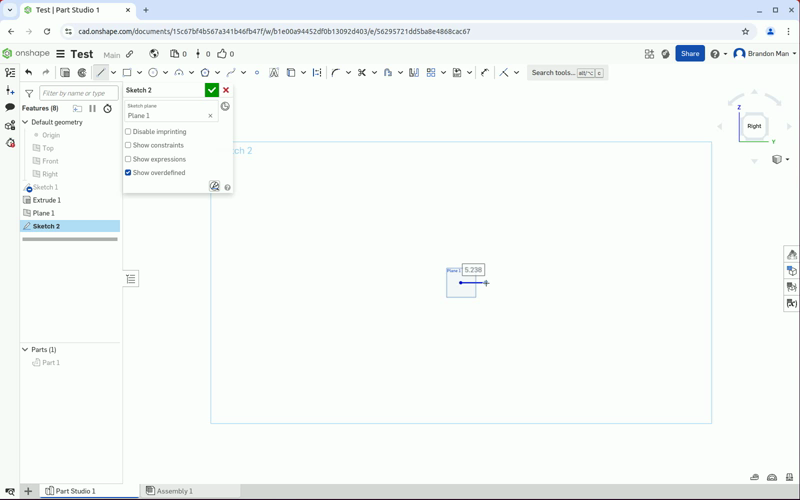
mouse_move(460, 201)
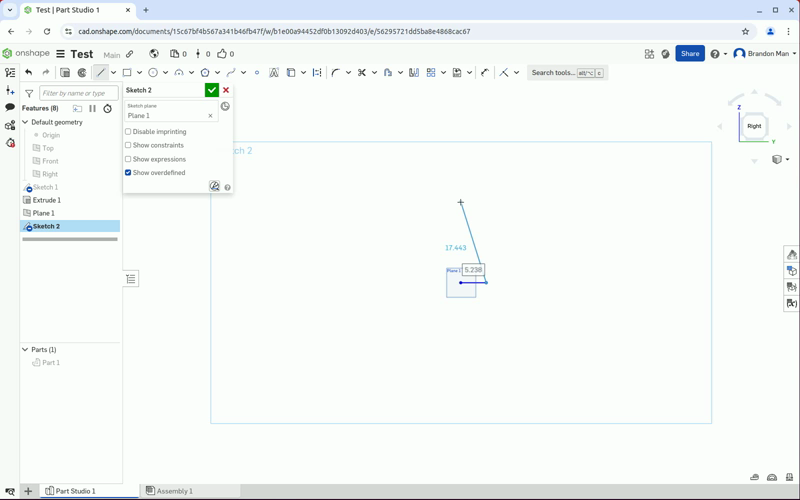
click(460, 201)
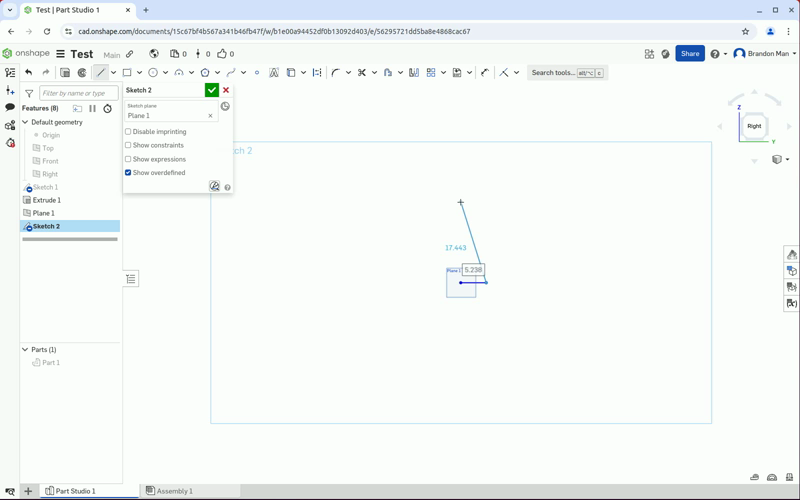
key_up(shift)
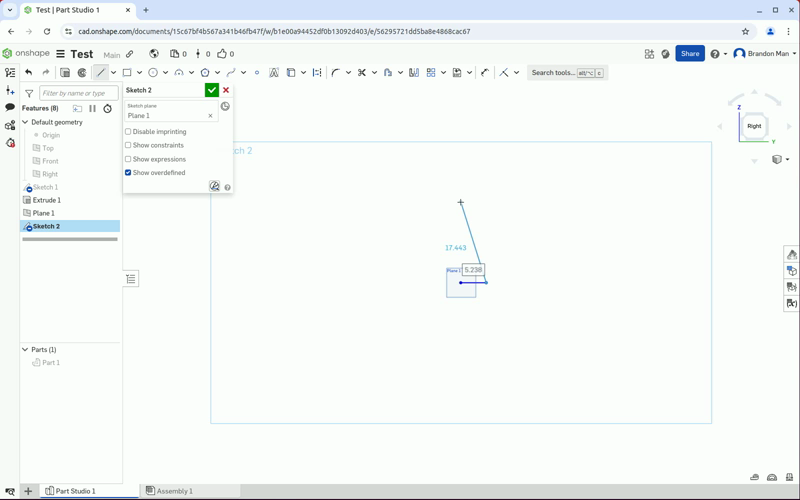
key_down(shift)
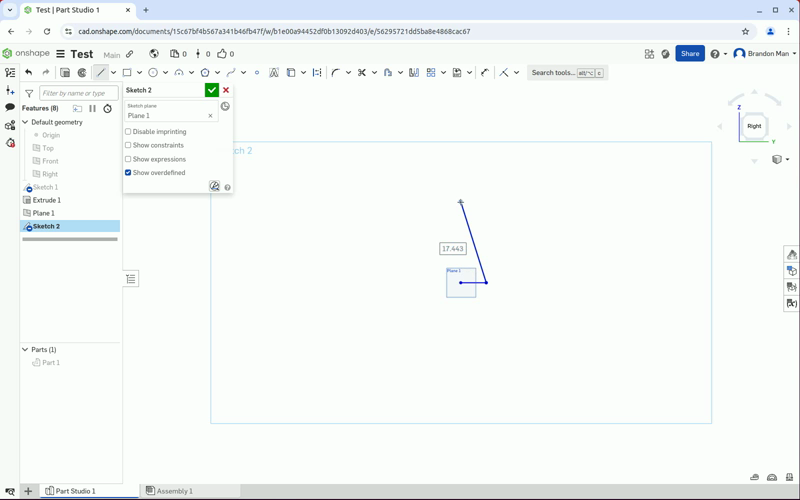
mouse_move(460, 282)
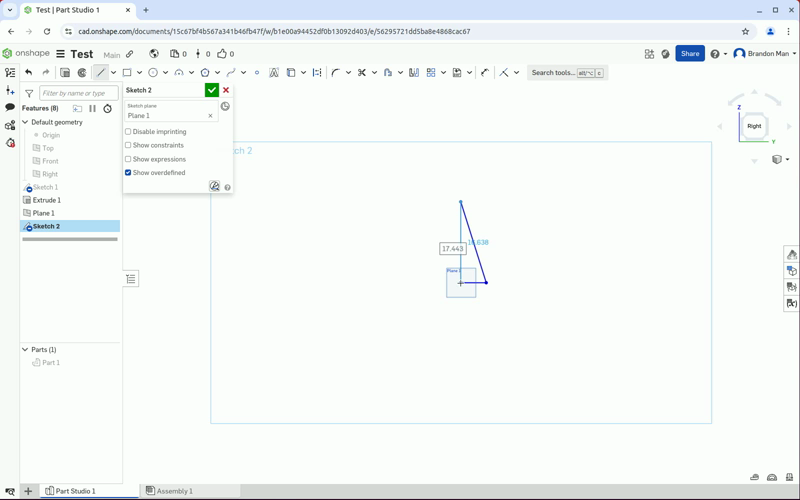
key_up(shift)
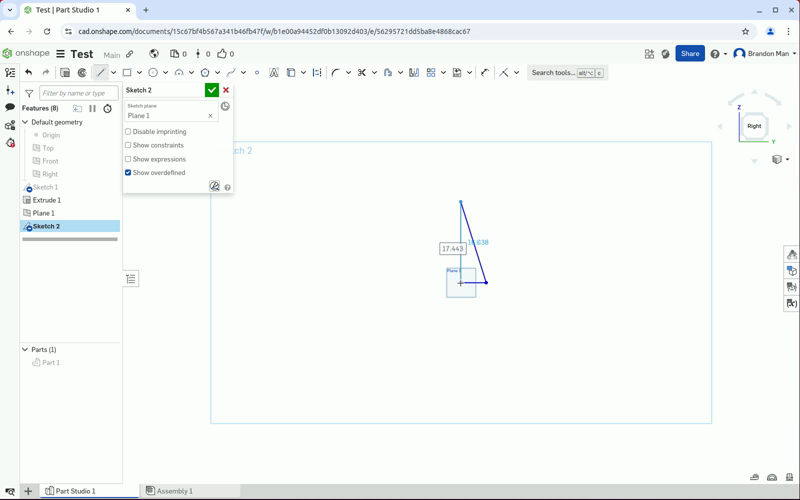
click(460, 282)
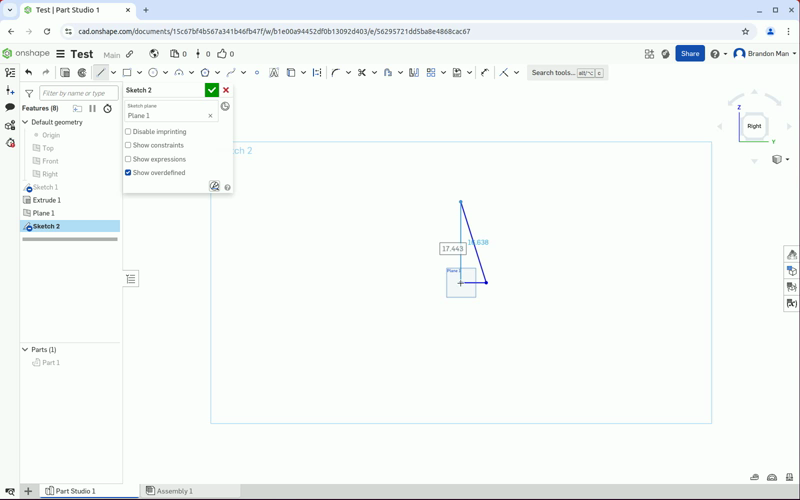
key(esc)
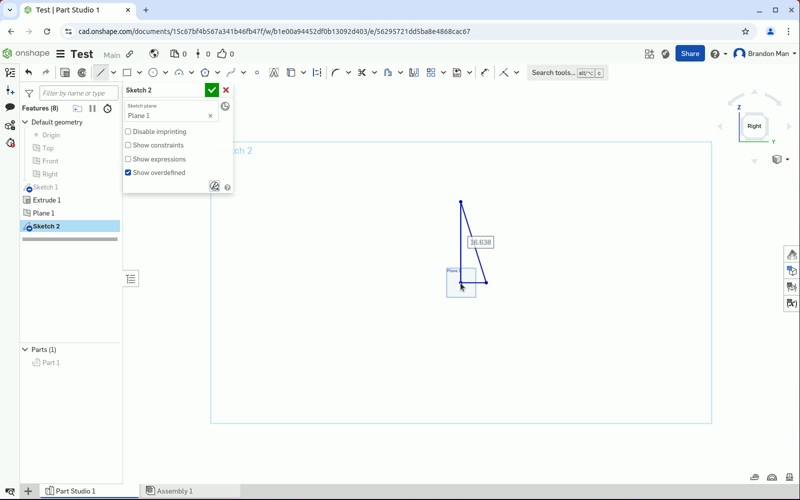
mouse_move(478, 271)
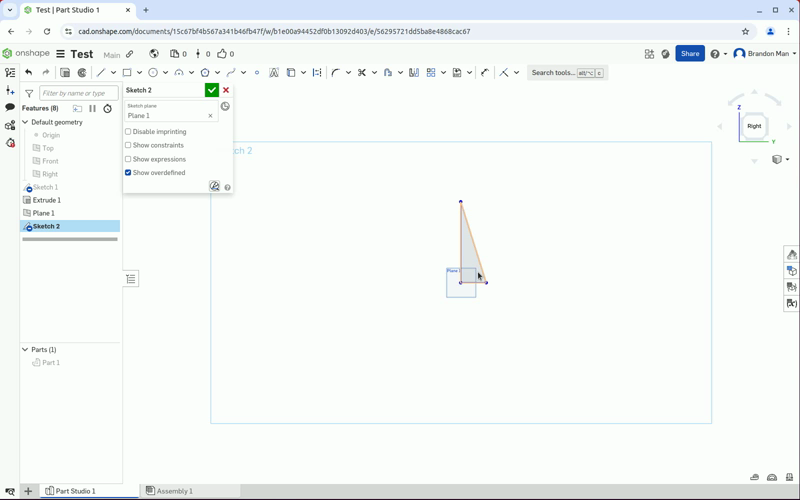
scroll(6)
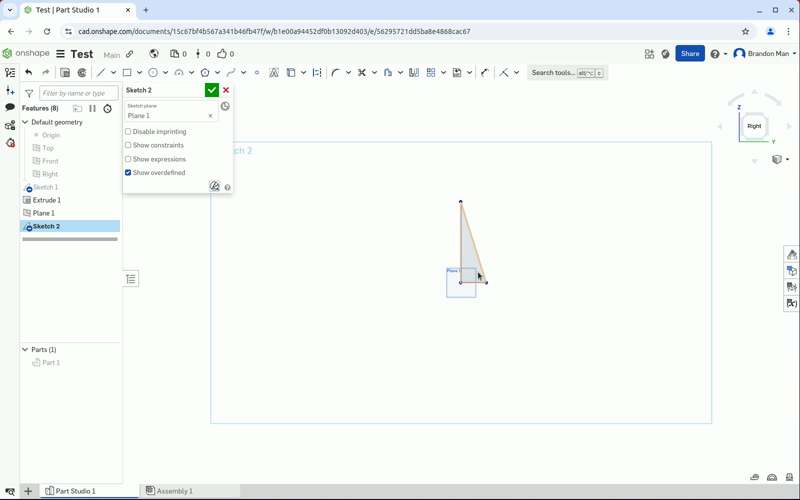
scroll(6)
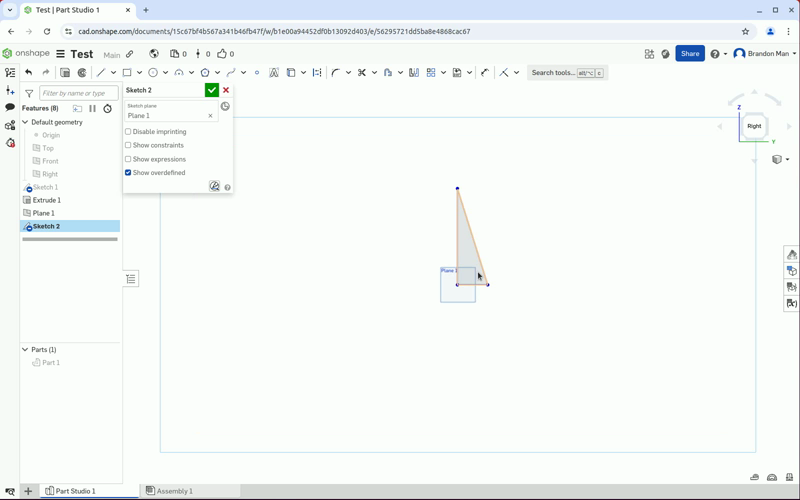
scroll(6)
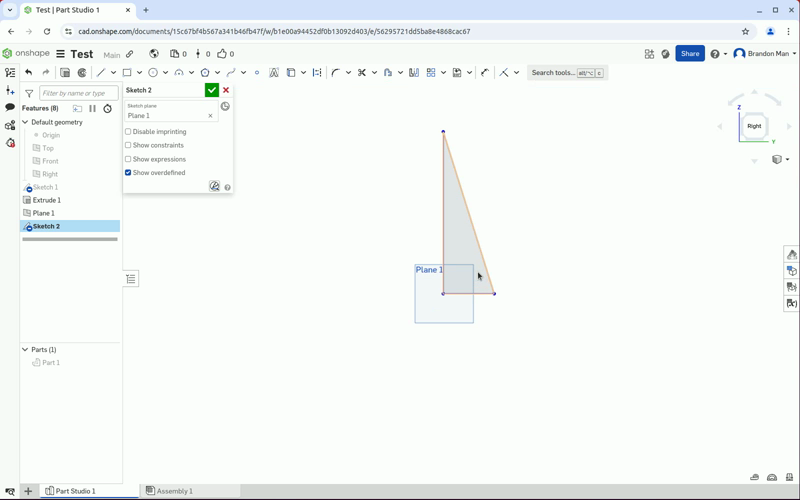
scroll(6)
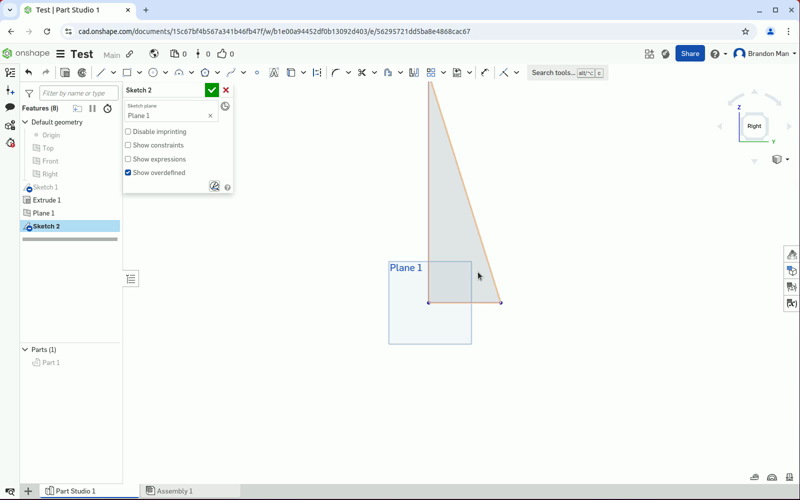
scroll(6)
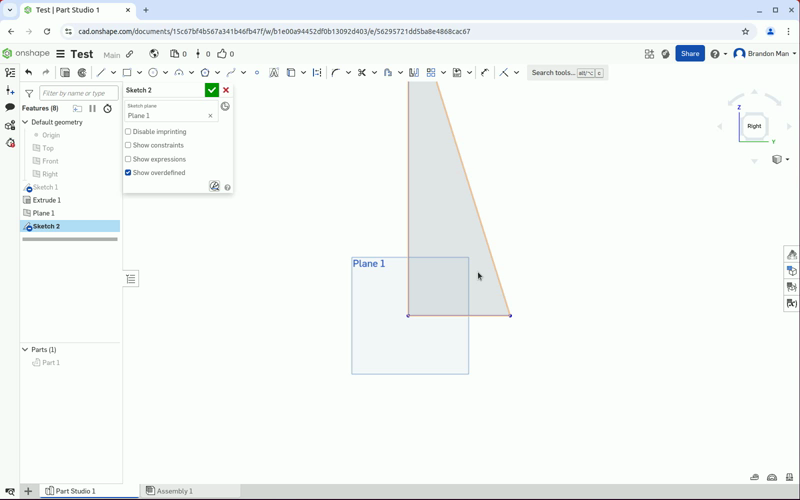
scroll(6)
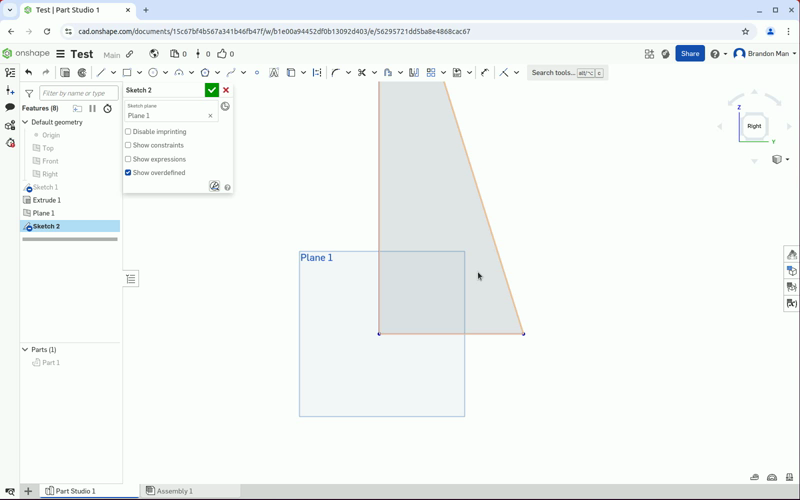
scroll(6)
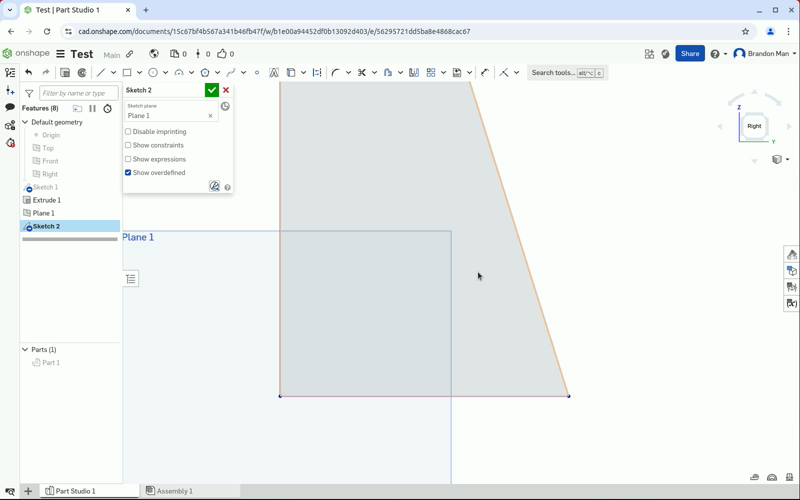
click(478, 271)
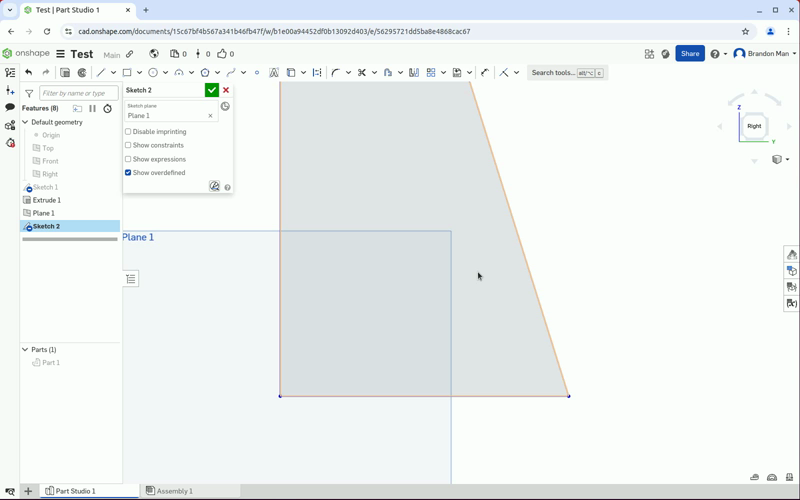
scroll(-6)
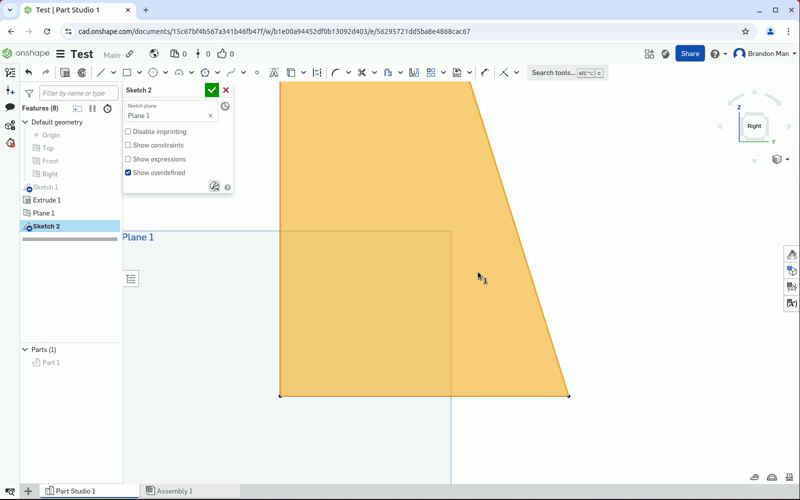
scroll(-6)
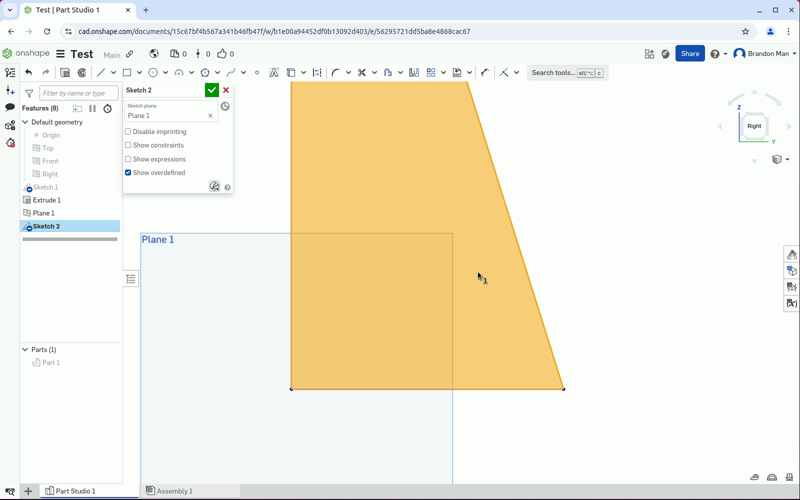
scroll(-6)
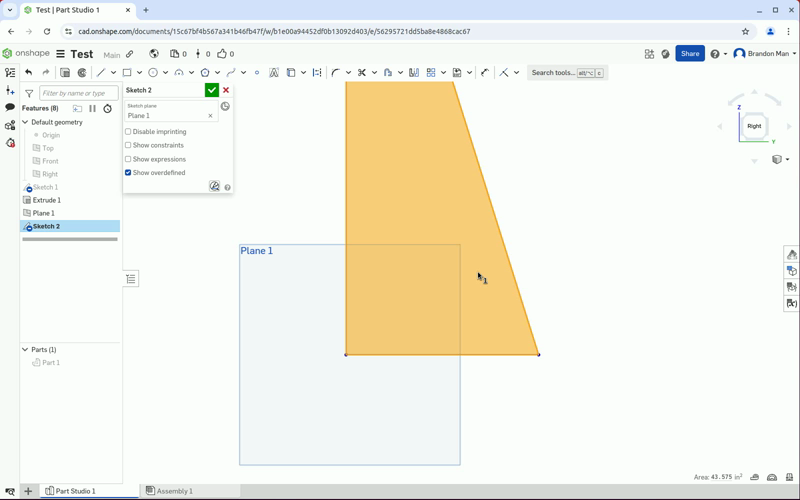
scroll(-6)
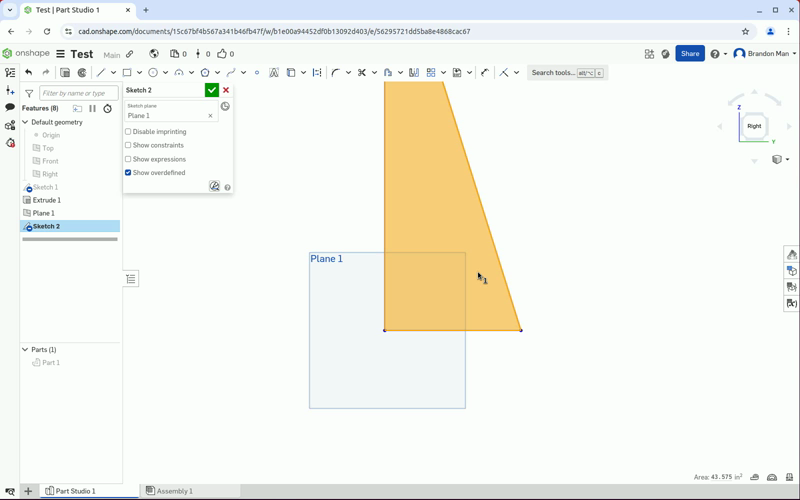
scroll(-6)
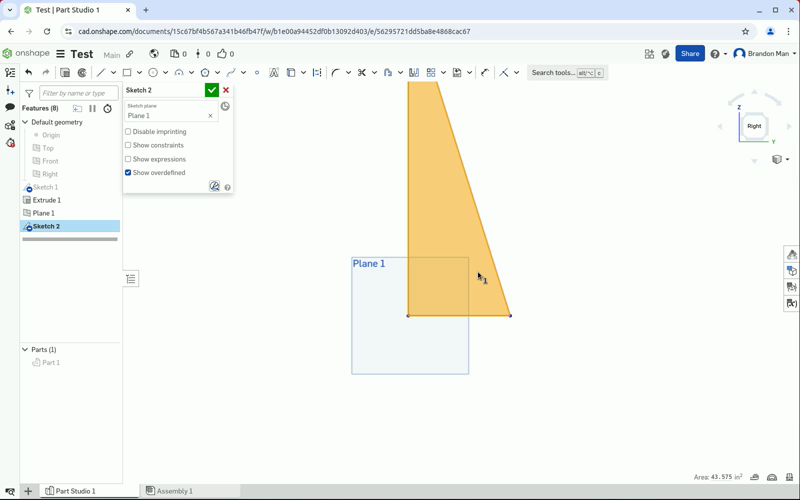
scroll(-6)
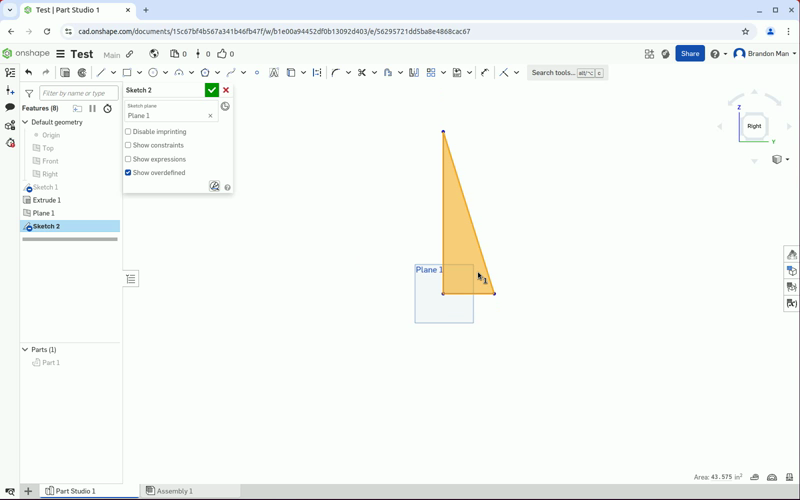
scroll(-6)
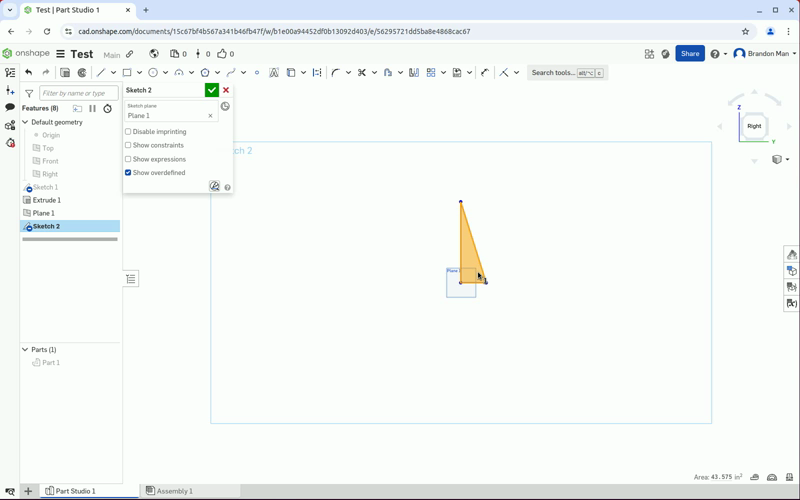
mouse_move(73, 352)
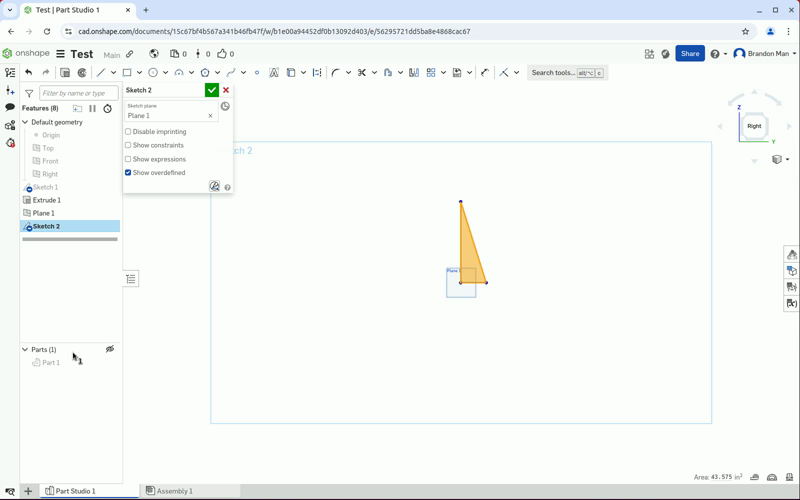
key(shift+y)
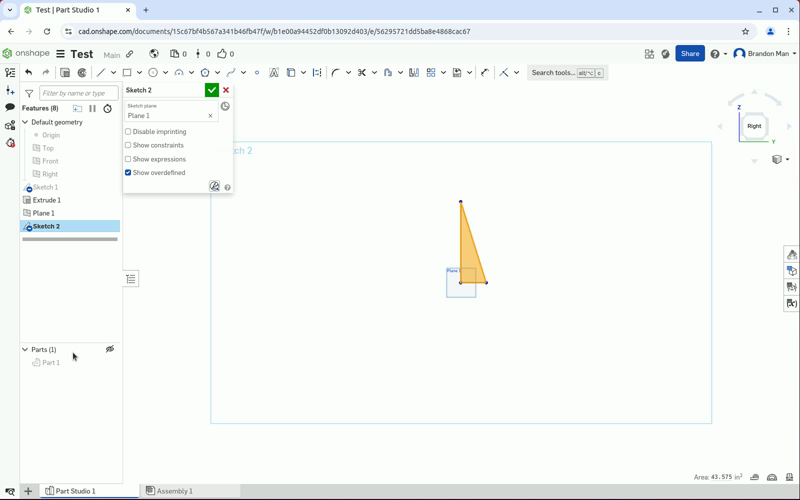
key(shift+e)
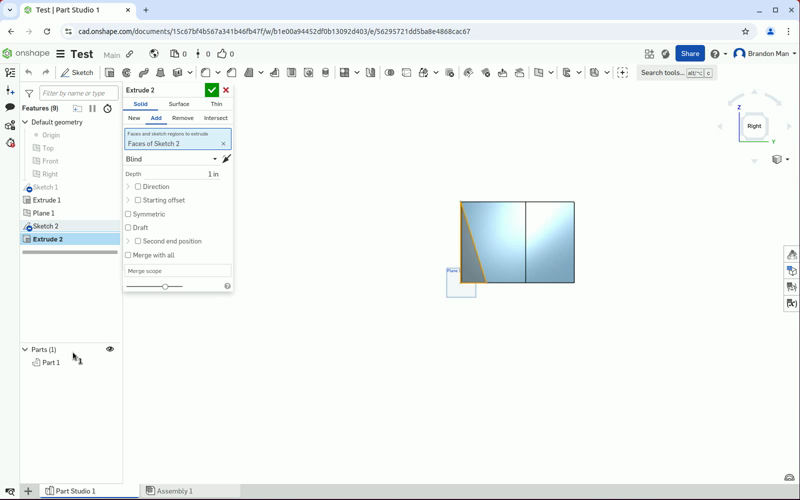
mouse_move(143, 106)
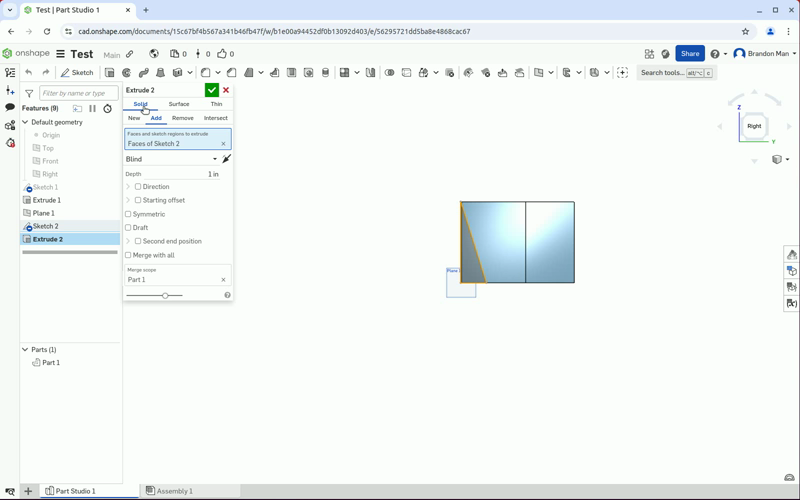
click(143, 106)
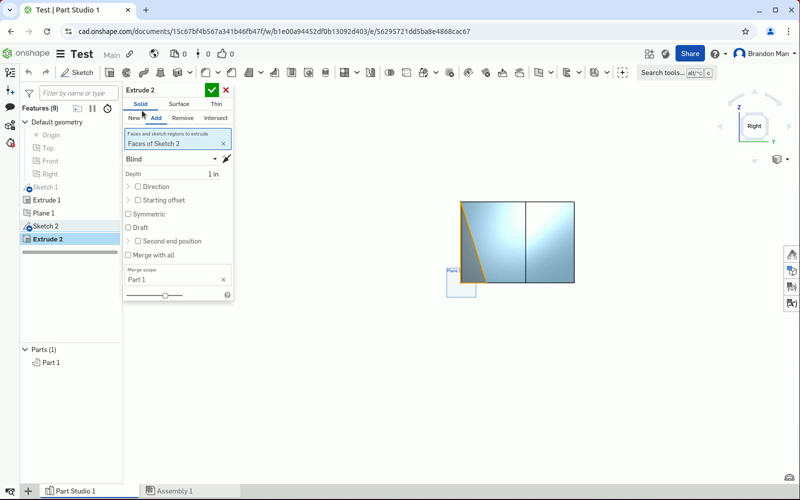
mouse_move(137, 120)
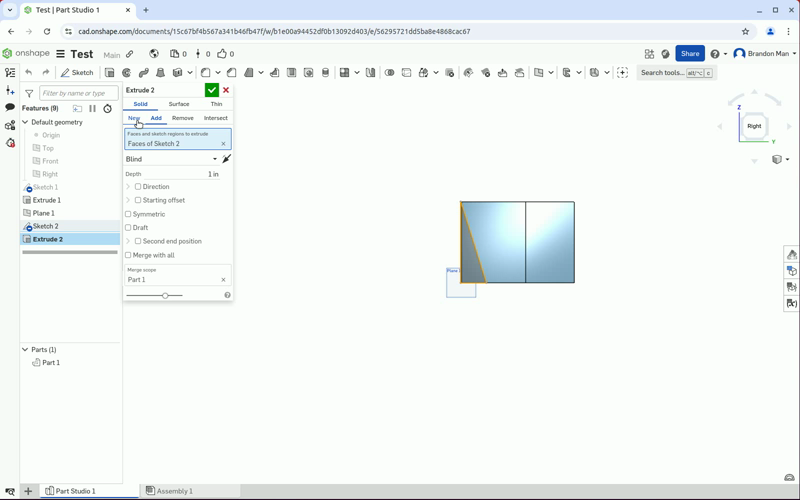
click(137, 120)
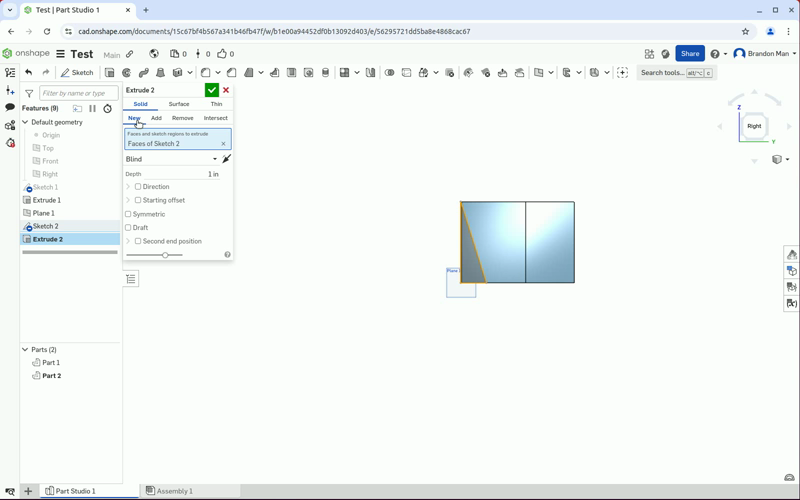
key(tab, 4)
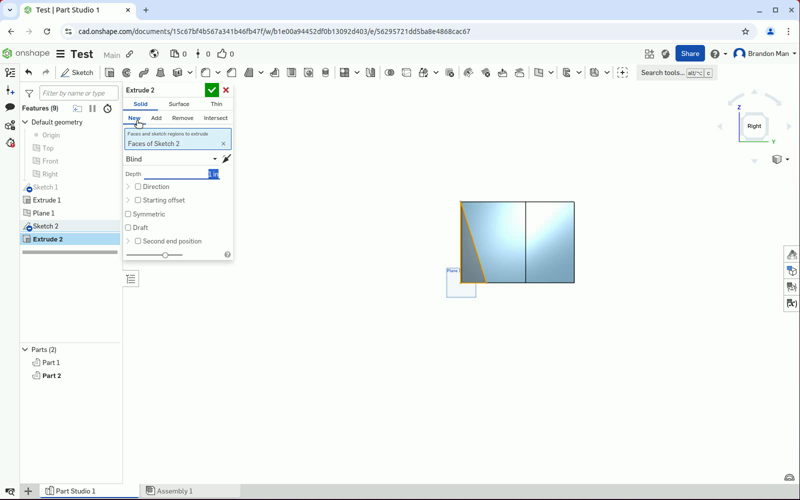
text(6.499)
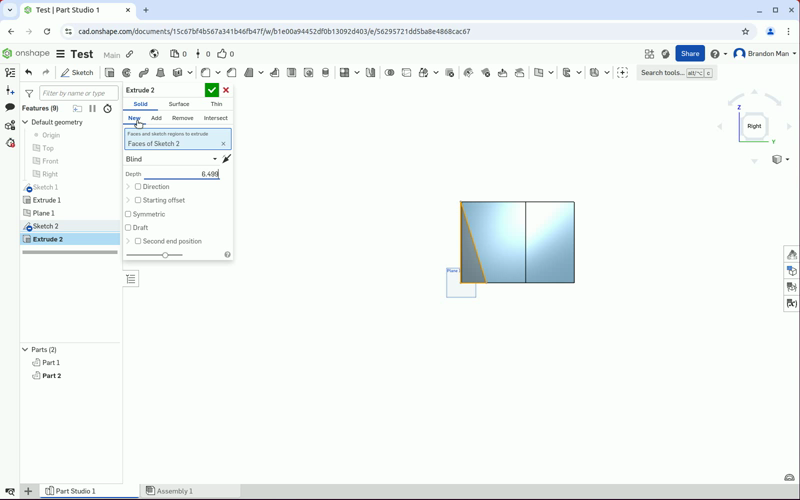
key(enter)
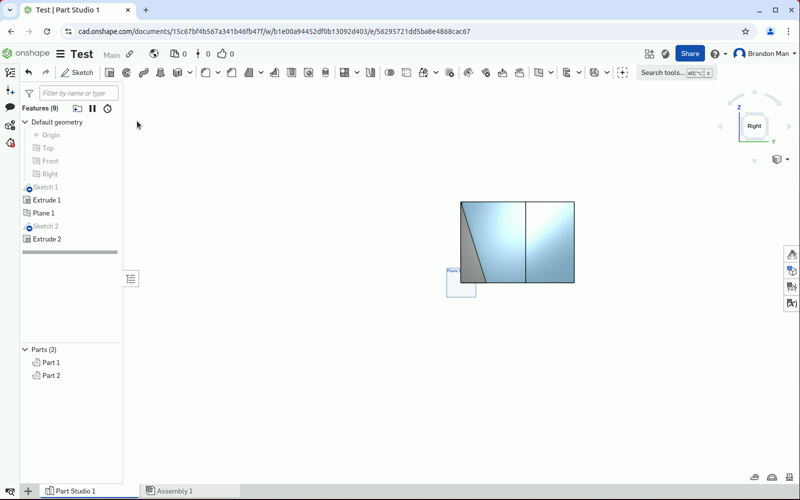
key(shift+h)
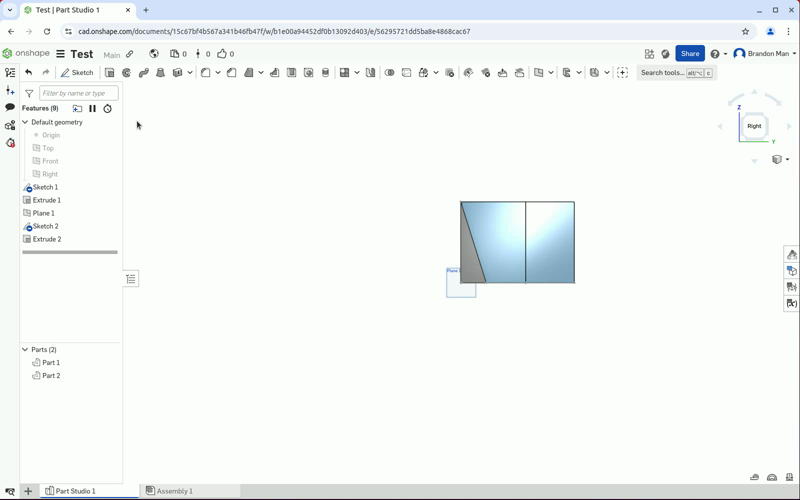
key(shift+h)
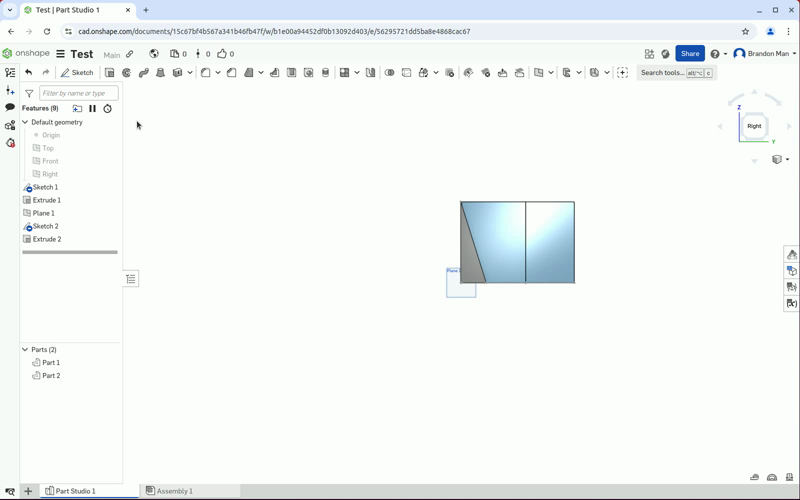
key(shift+7)
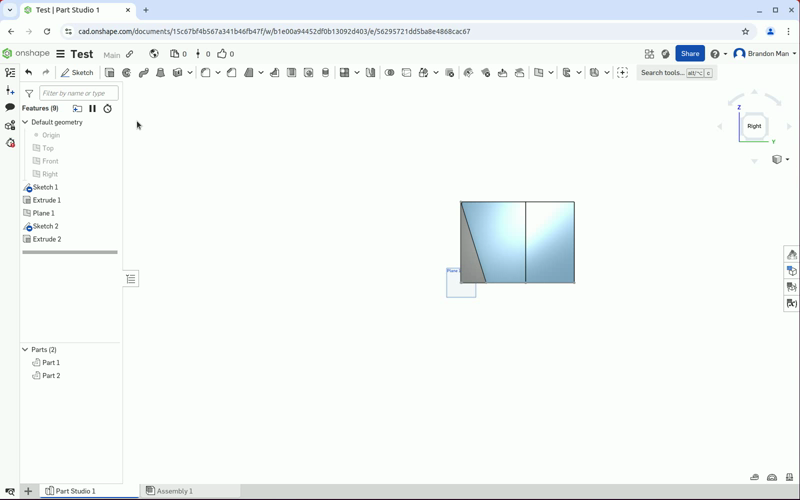
key(right, 2)
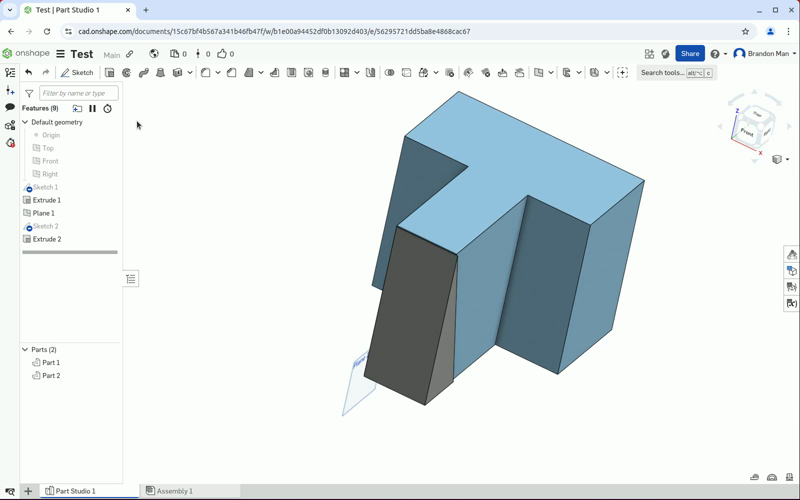
key(down, 2)
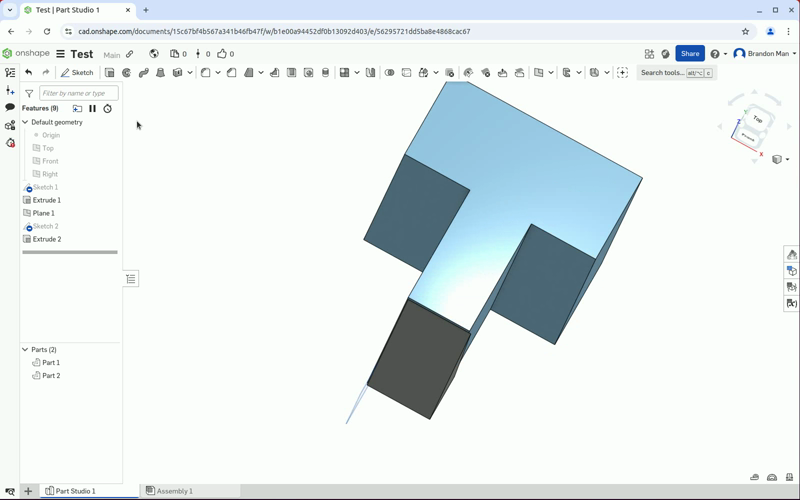
key(up, 2)
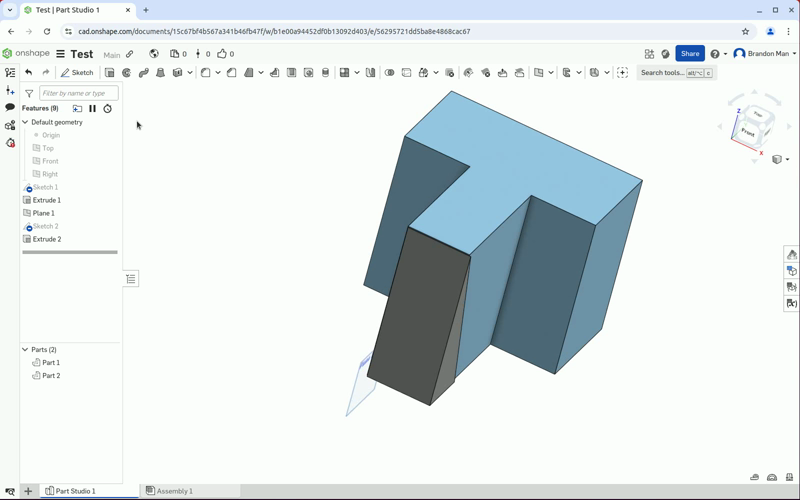
key(left, 2)
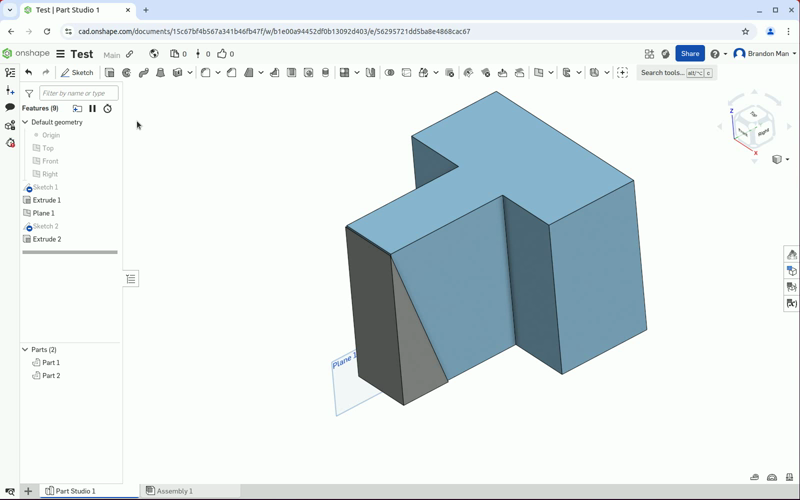
mouse_move(73, 189)
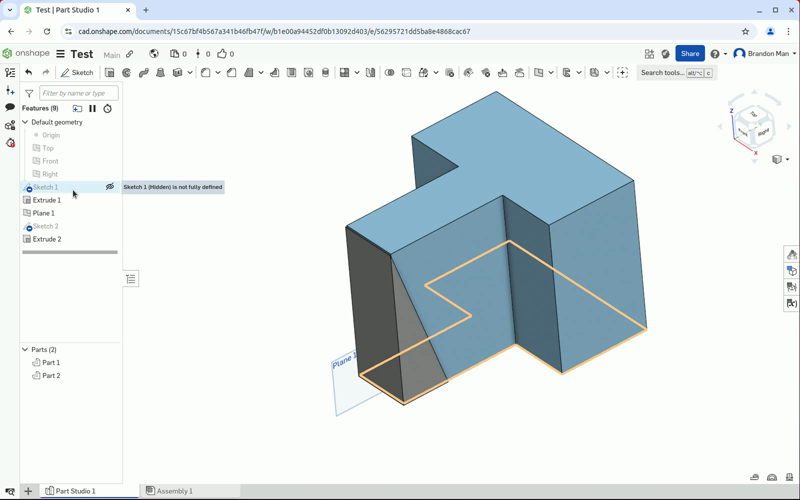
click(73, 189)